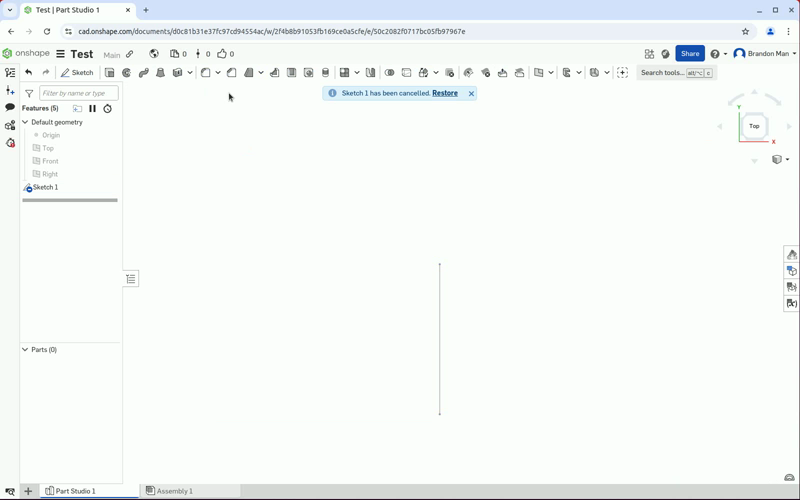
key(shift+h)
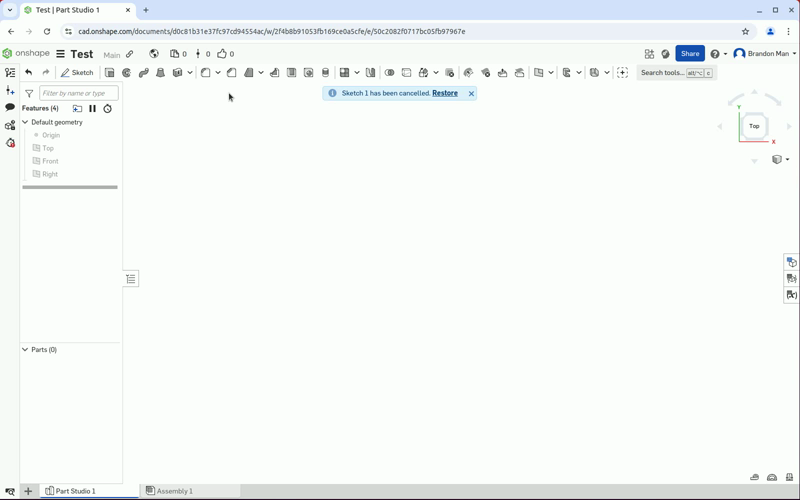
mouse_move(73, 352)
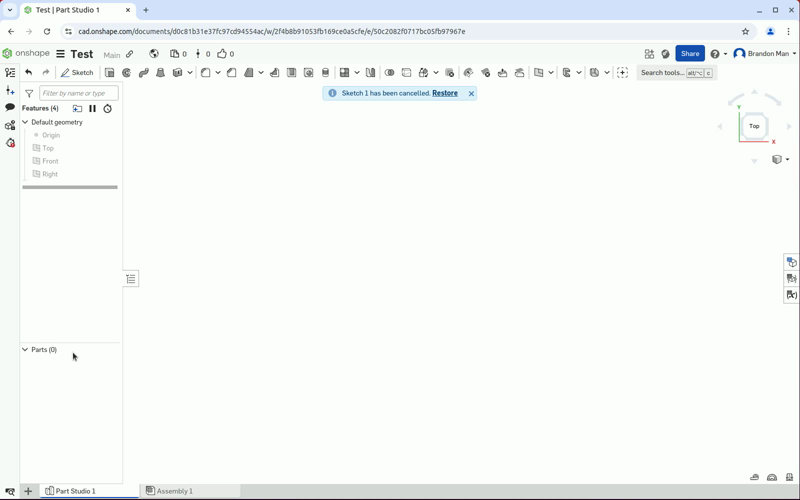
key(y)
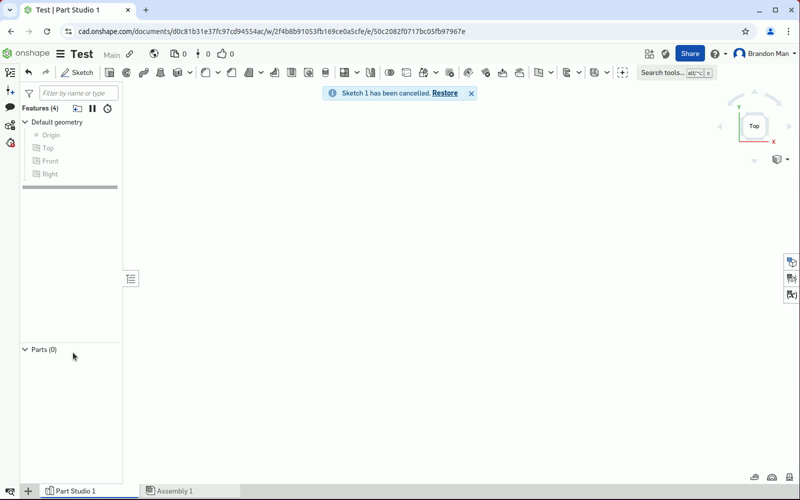
key(shift+p)
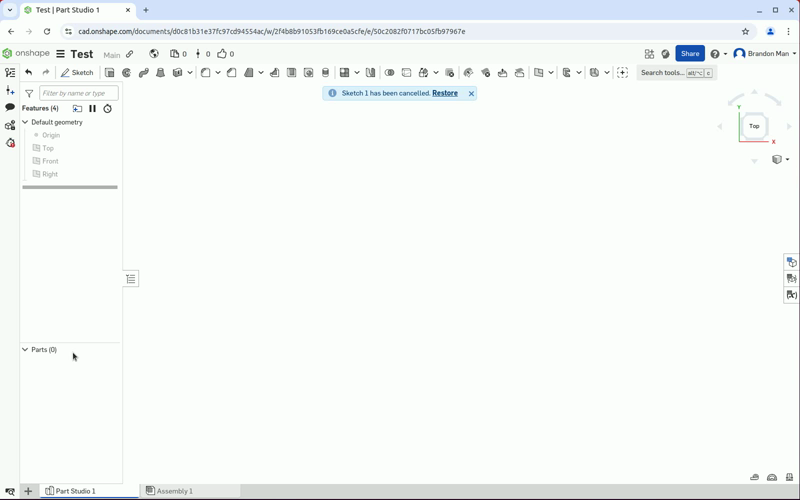
key(space)
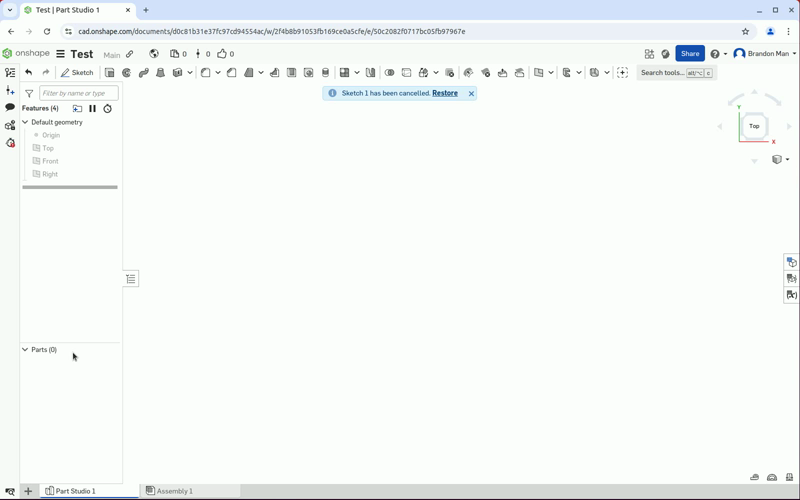
key_down(shift)
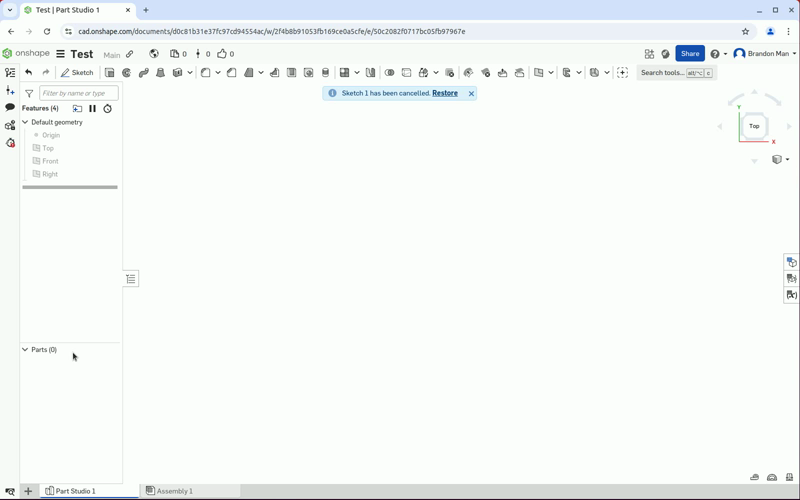
key(up)
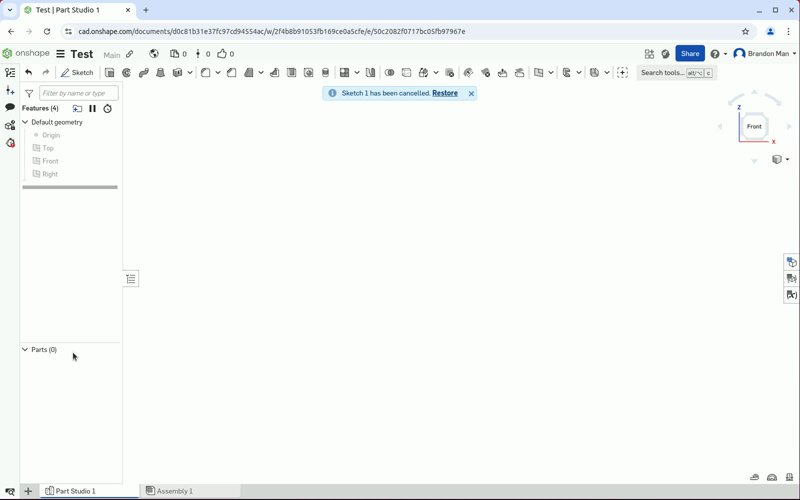
key_up(shift)
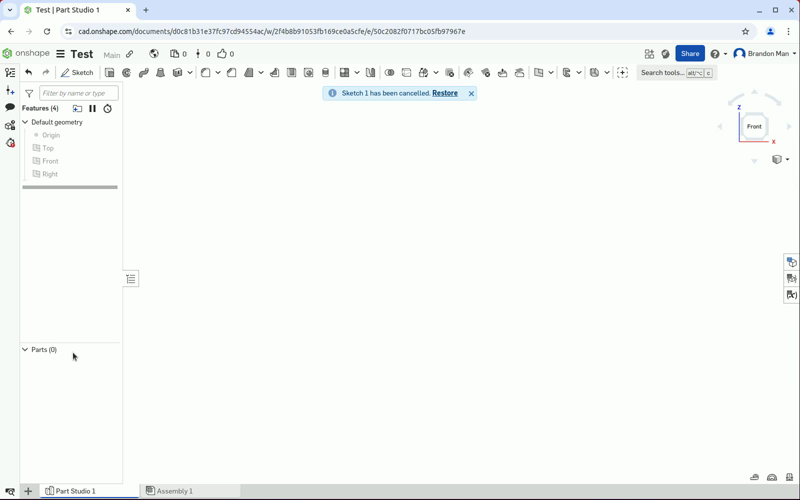
mouse_move(73, 352)
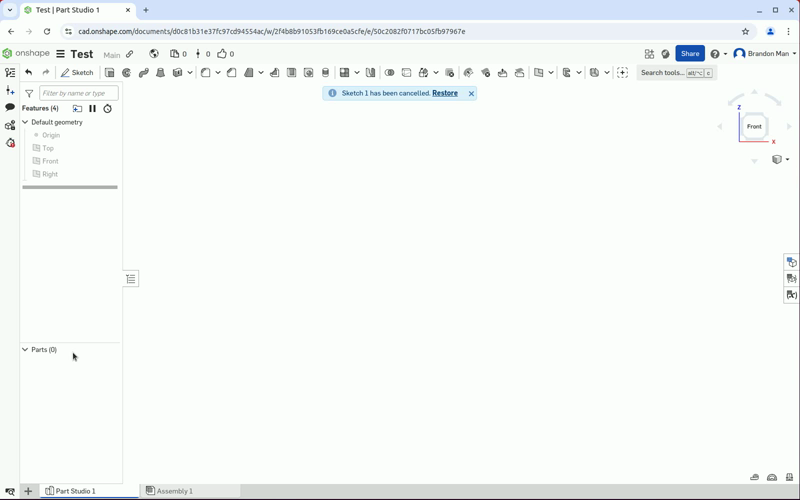
key(shift+y)
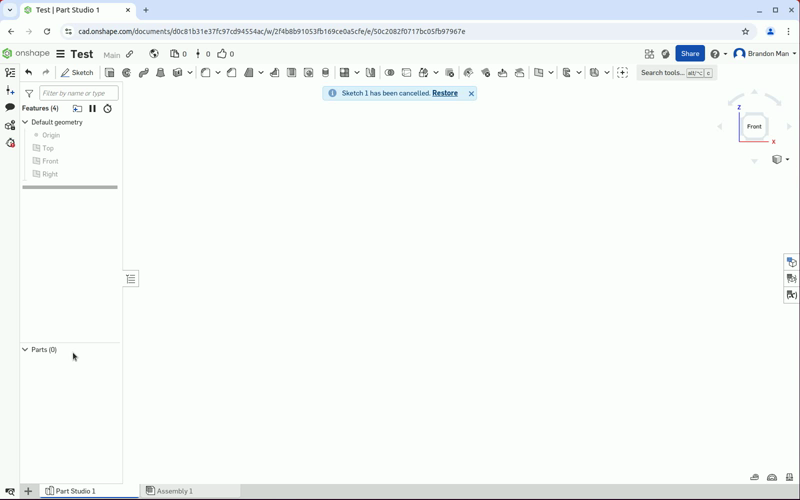
key(shift+s)
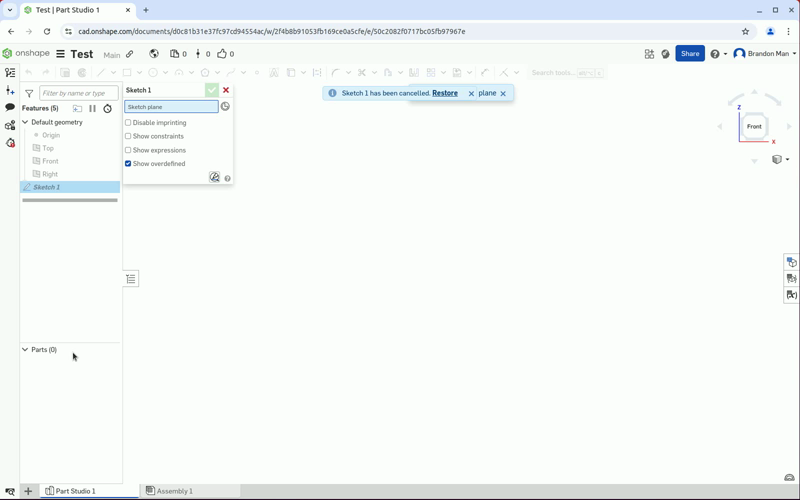
mouse_move(73, 163)
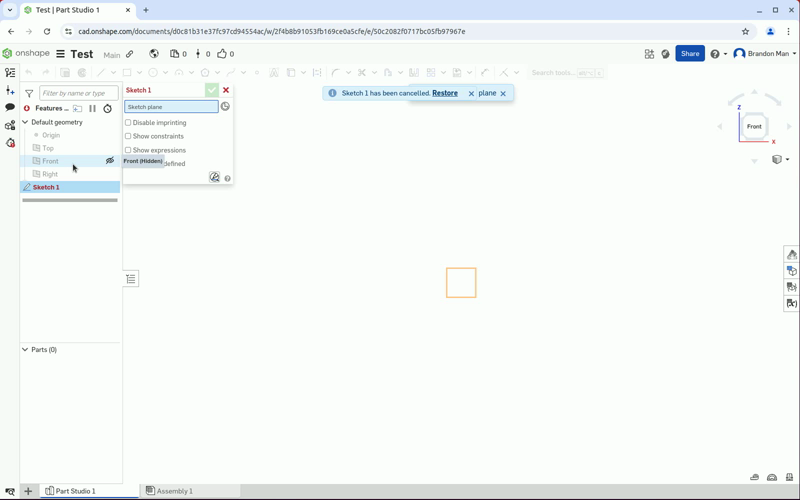
click(73, 163)
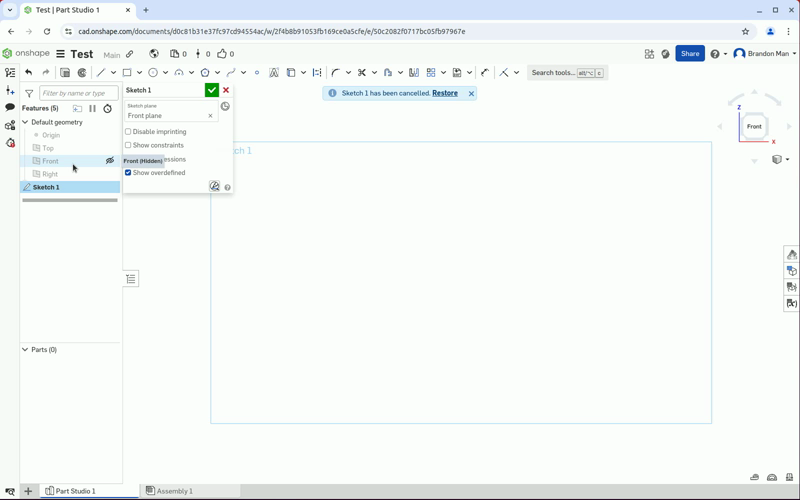
mouse_move(73, 352)
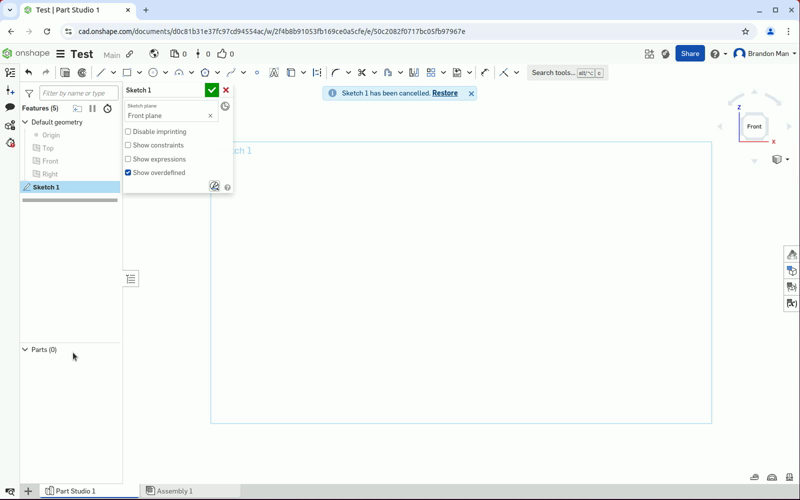
key(y)
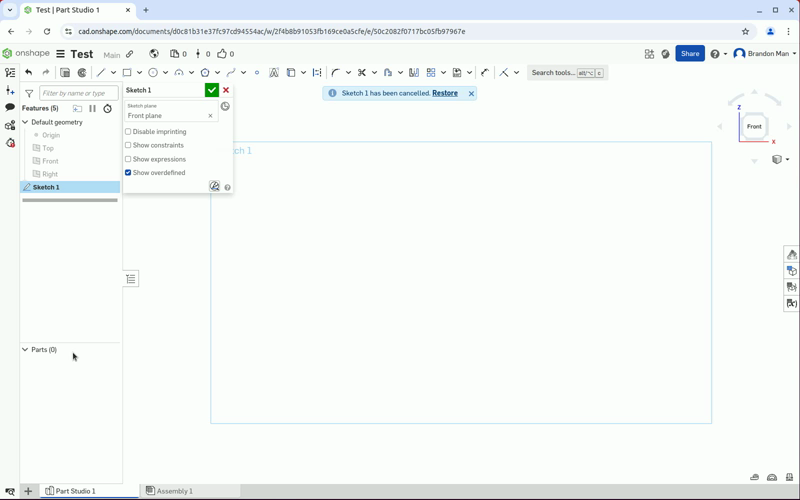
key(l)
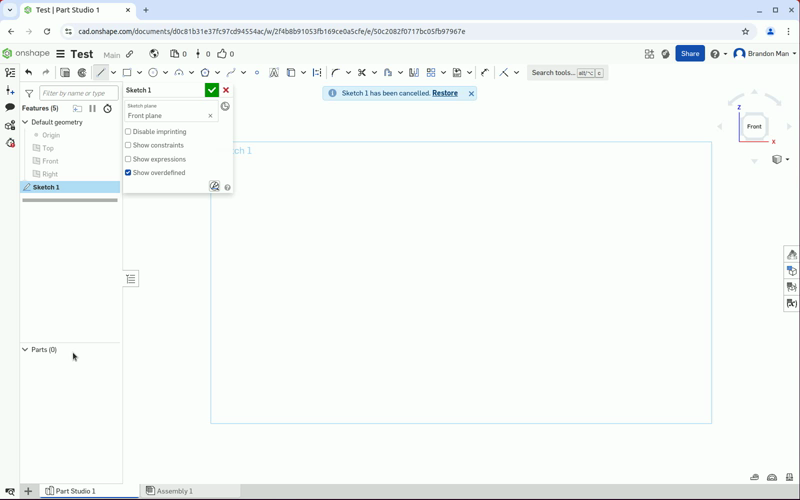
key_down(shift)
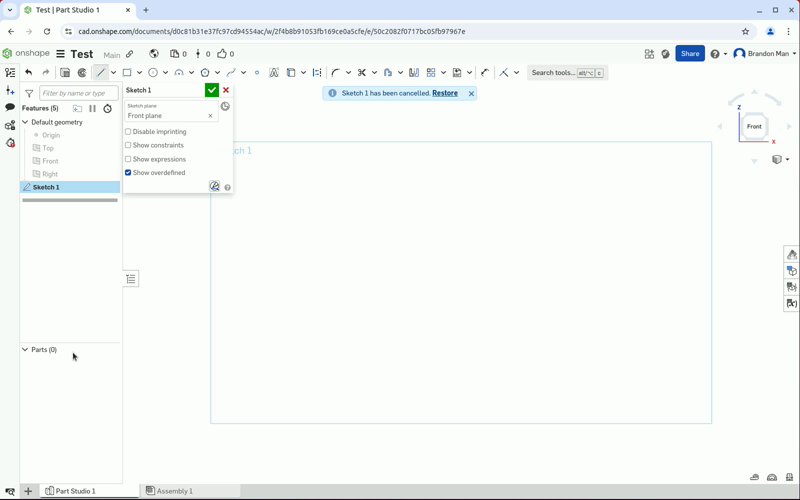
mouse_move(460, 395)
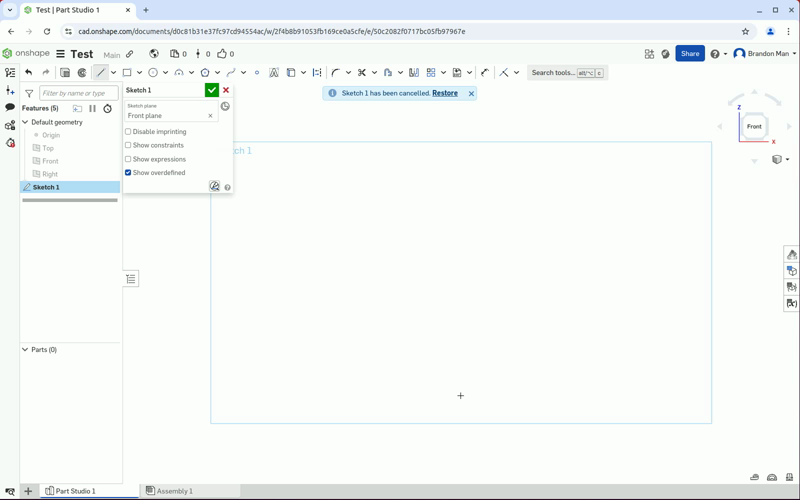
click(460, 395)
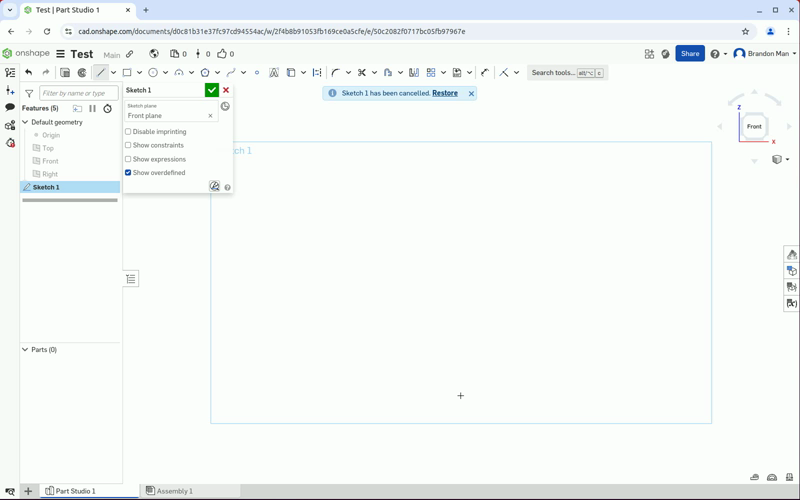
key_up(shift)
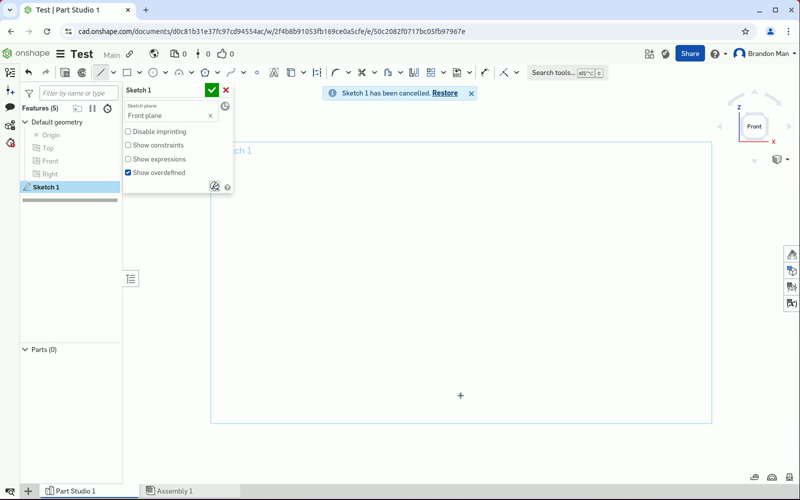
key_down(shift)
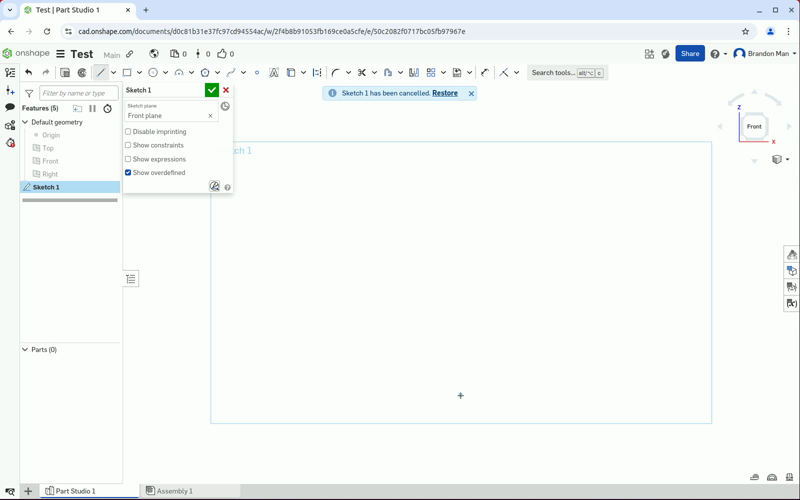
mouse_move(573, 395)
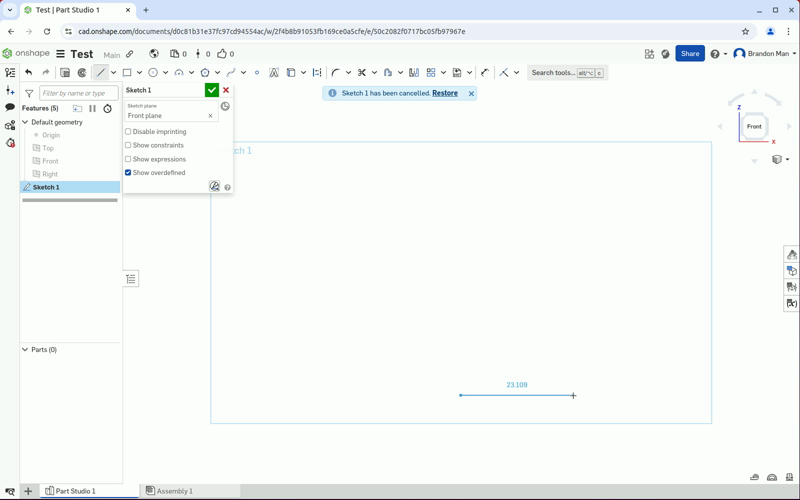
click(573, 395)
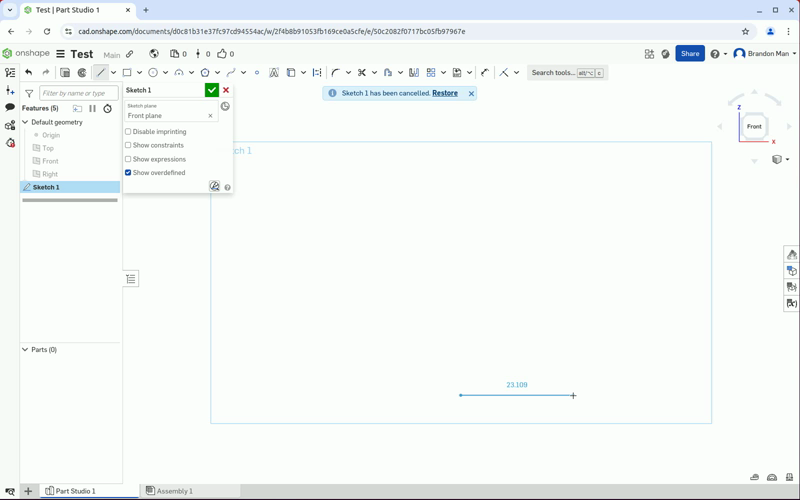
key_up(shift)
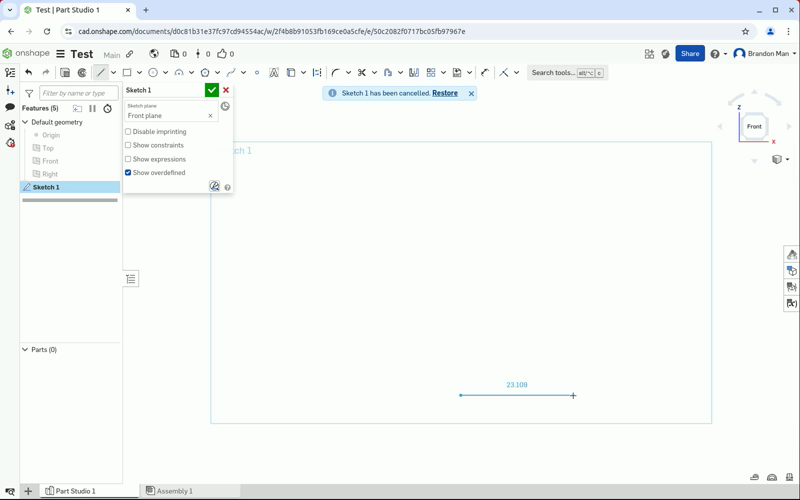
key_down(shift)
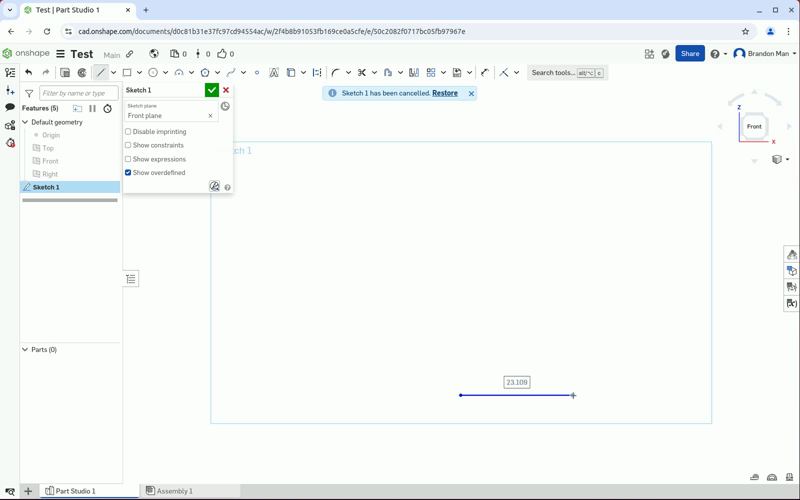
mouse_move(573, 282)
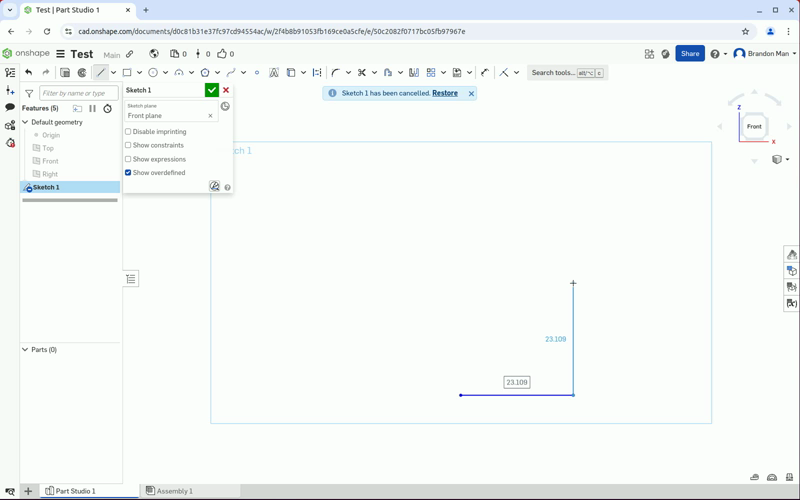
click(573, 282)
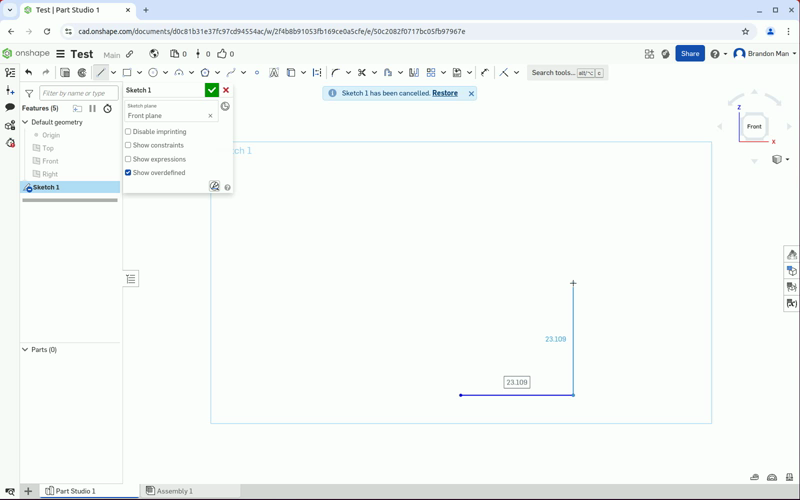
key_up(shift)
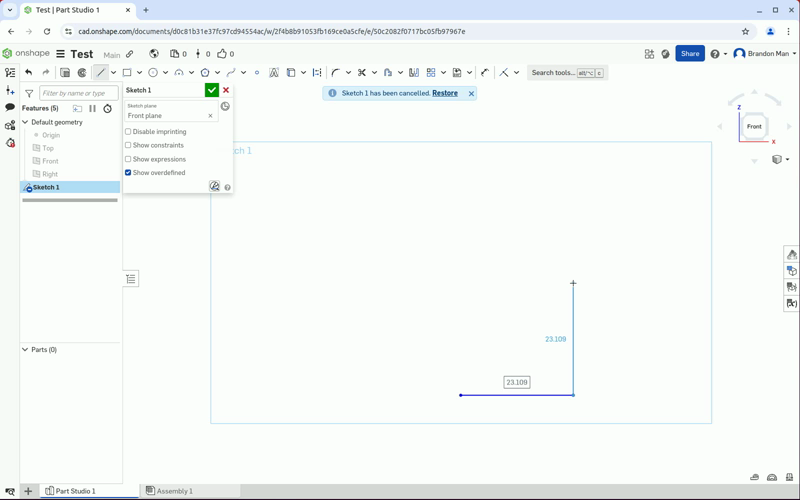
key_down(shift)
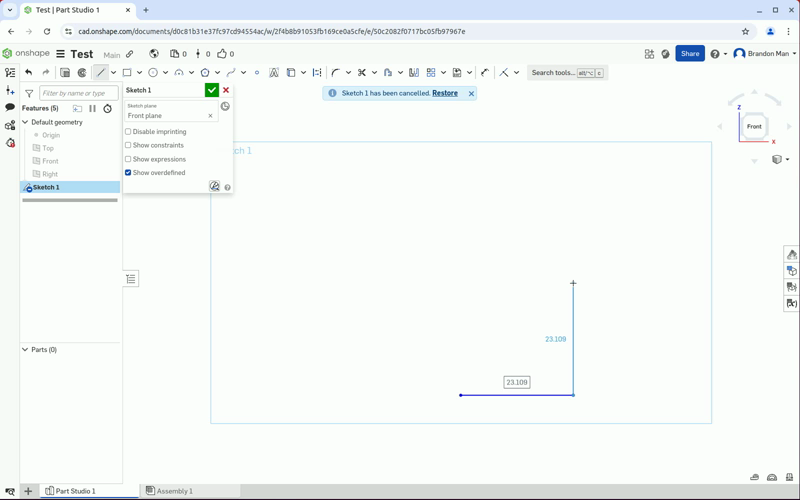
mouse_move(460, 282)
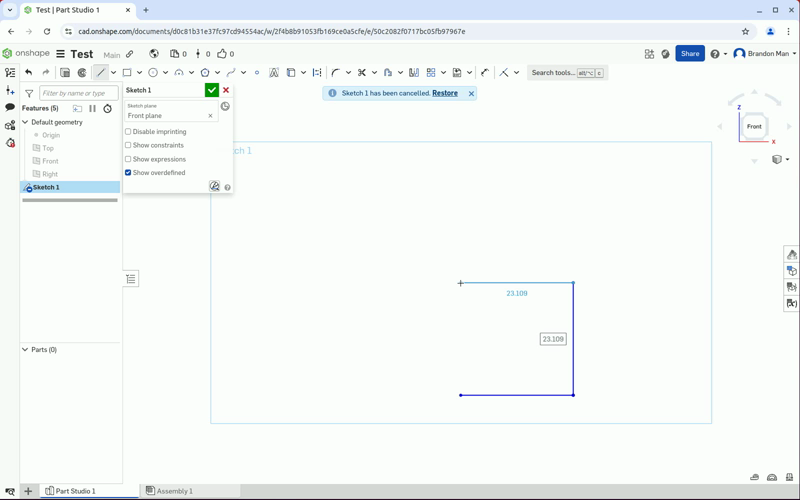
click(460, 282)
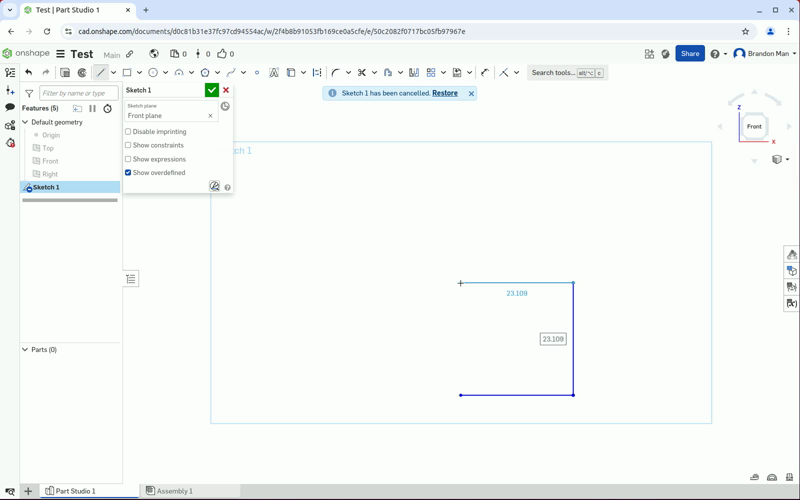
key_up(shift)
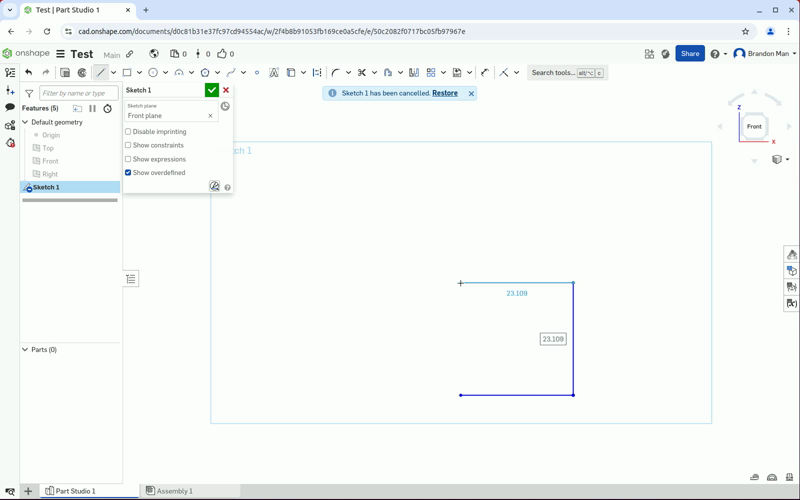
key_down(shift)
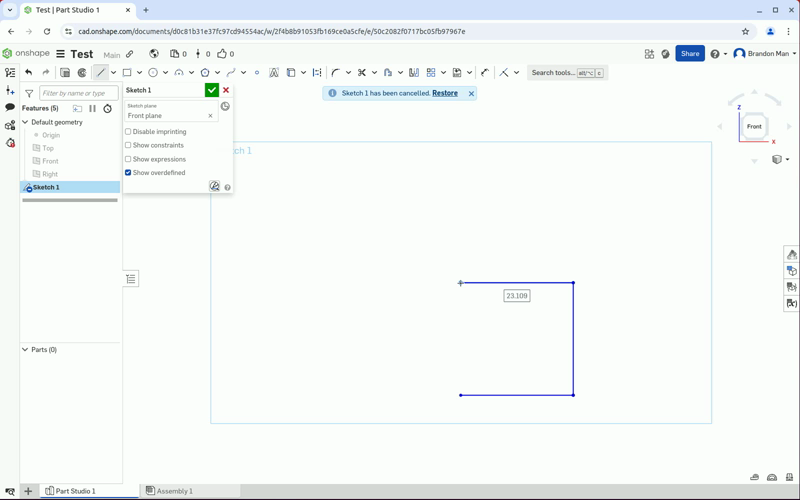
mouse_move(460, 395)
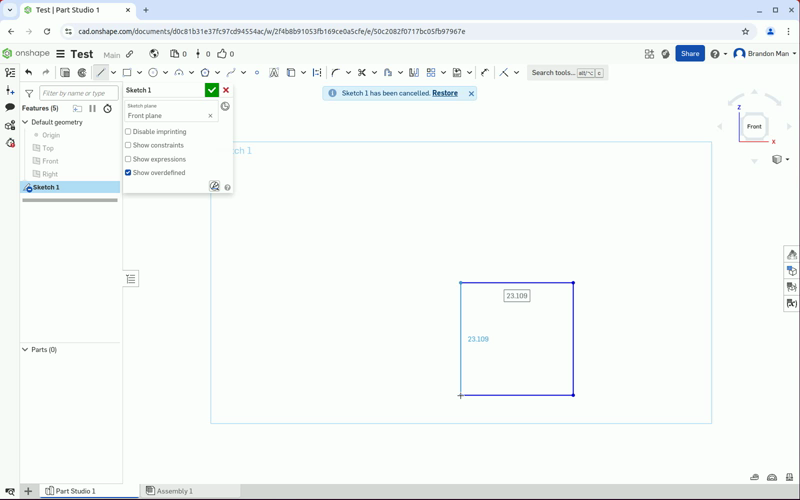
key_up(shift)
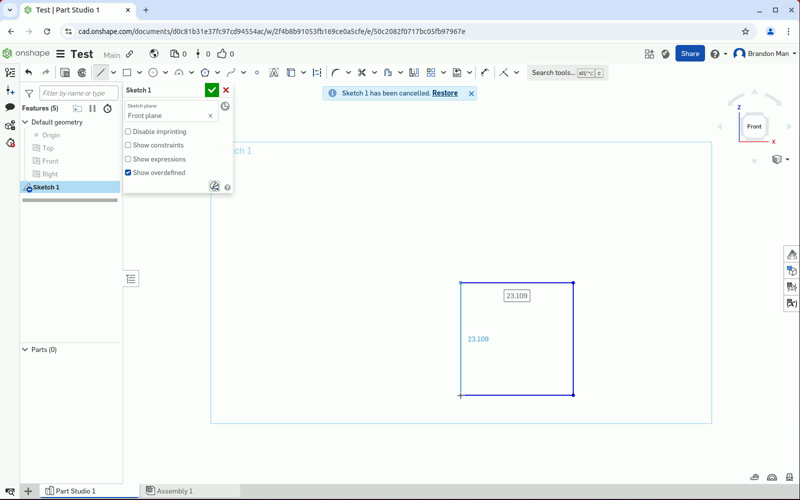
click(460, 395)
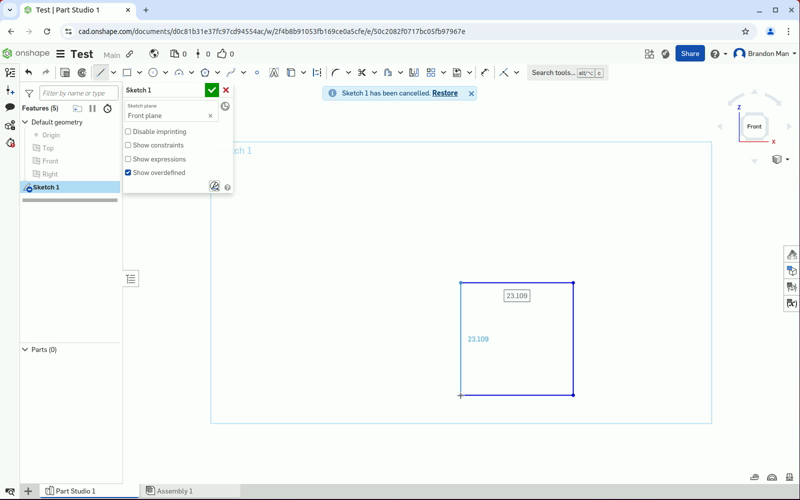
key(esc)
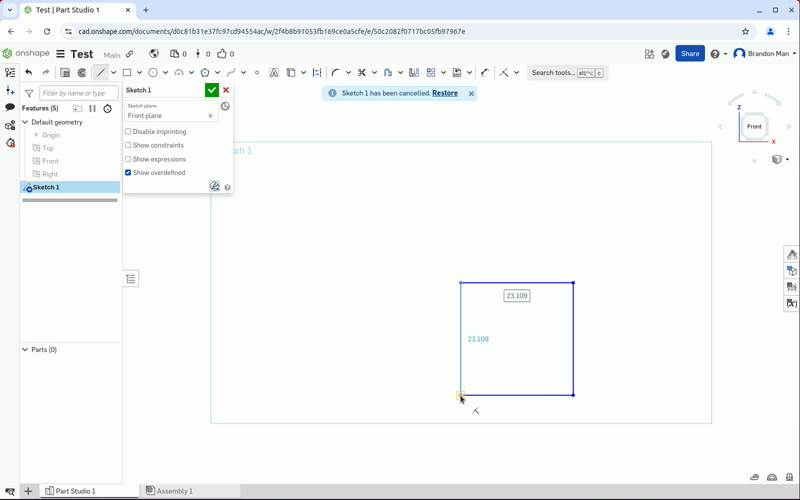
key(c)
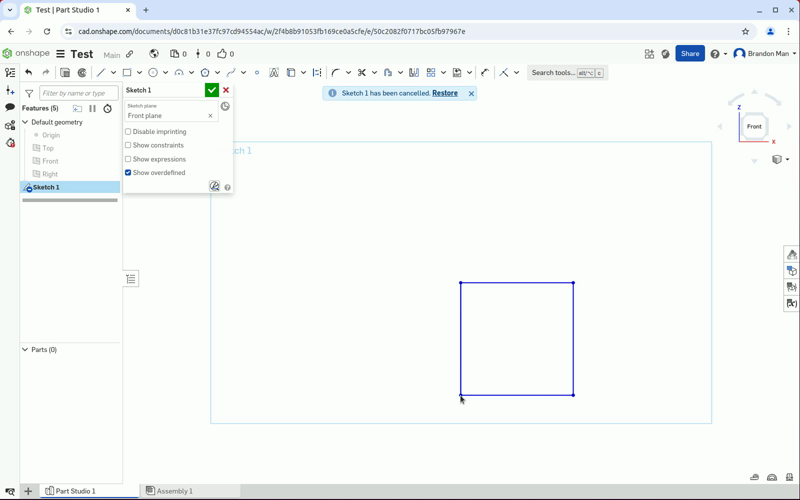
key_down(shift)
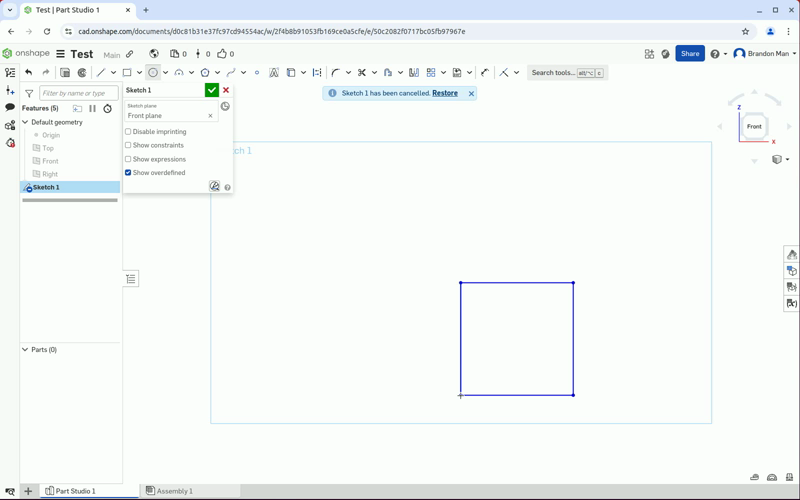
mouse_move(517, 338)
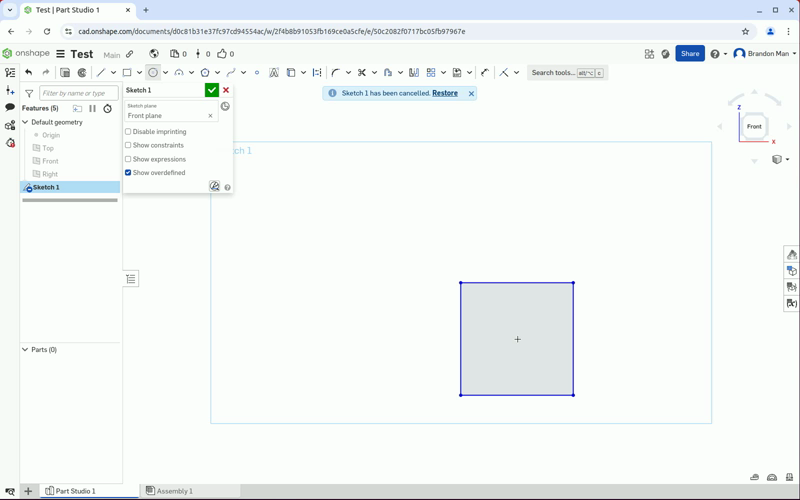
click(517, 338)
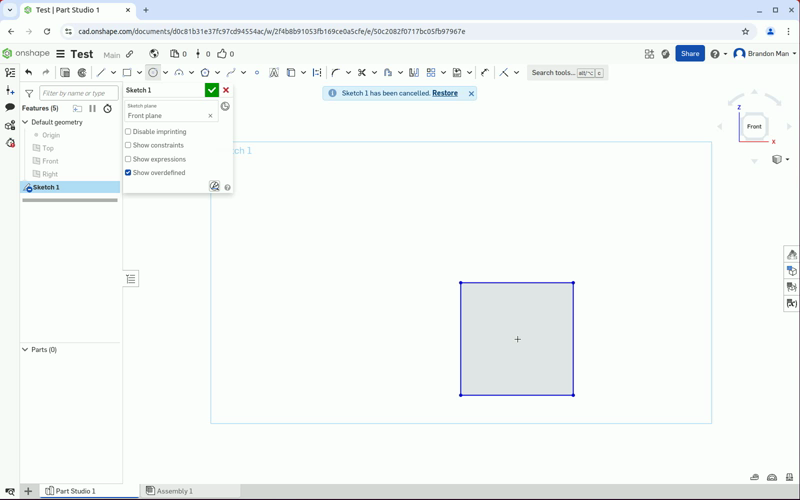
key_up(shift)
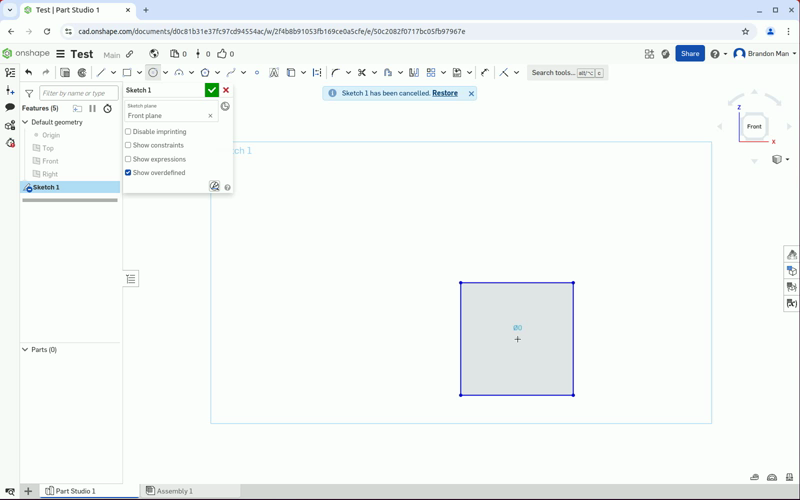
mouse_move(527, 338)
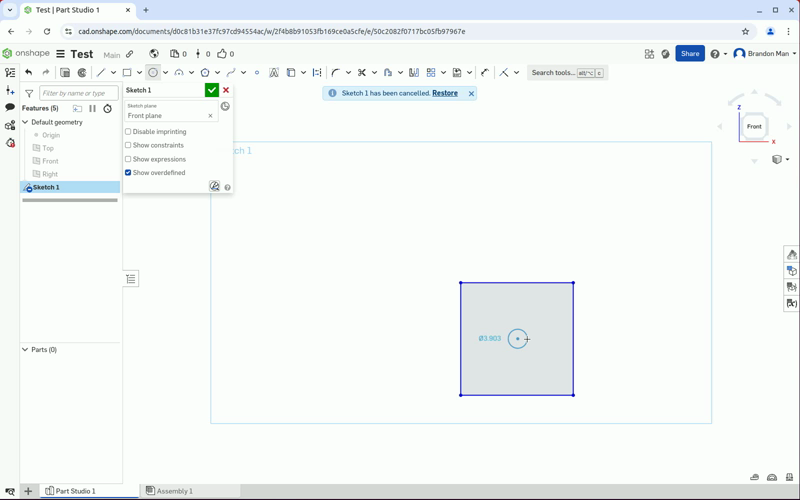
click(527, 338)
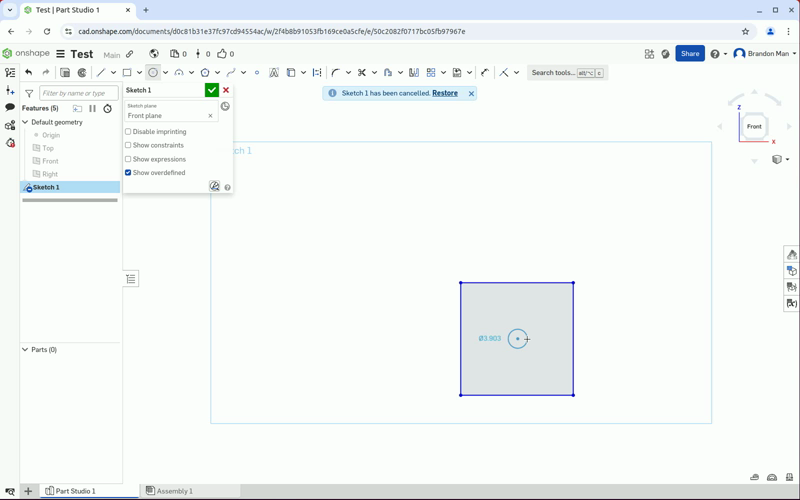
key(esc)
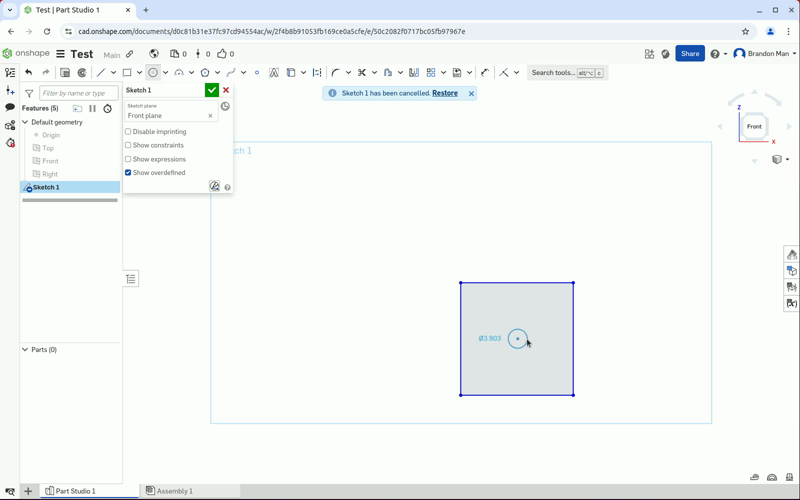
mouse_move(544, 364)
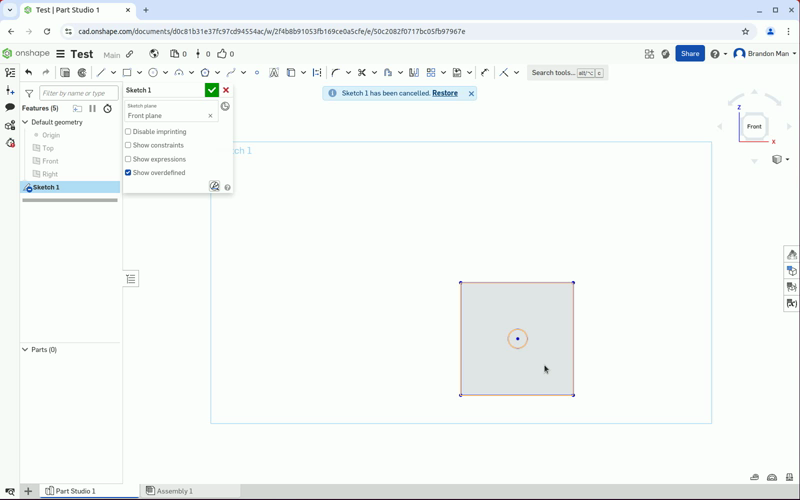
click(544, 364)
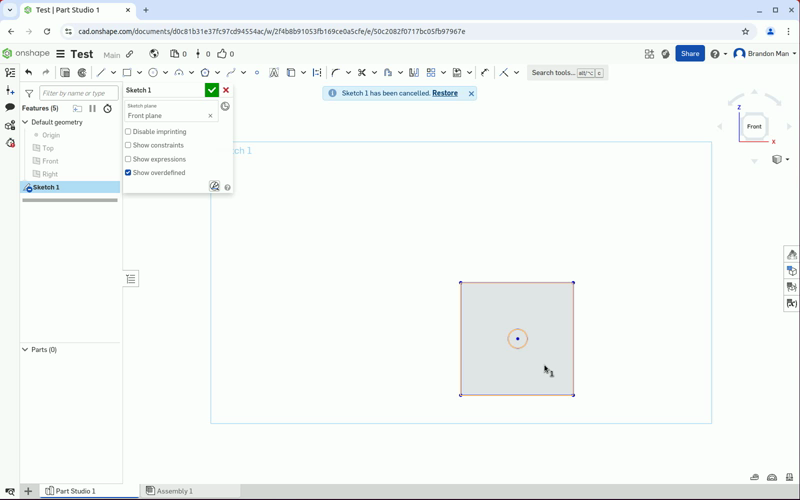
mouse_move(73, 352)
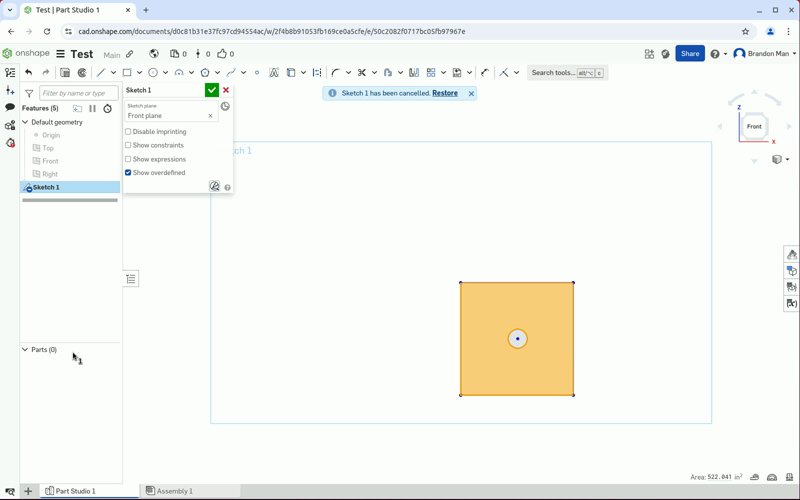
key(shift+y)
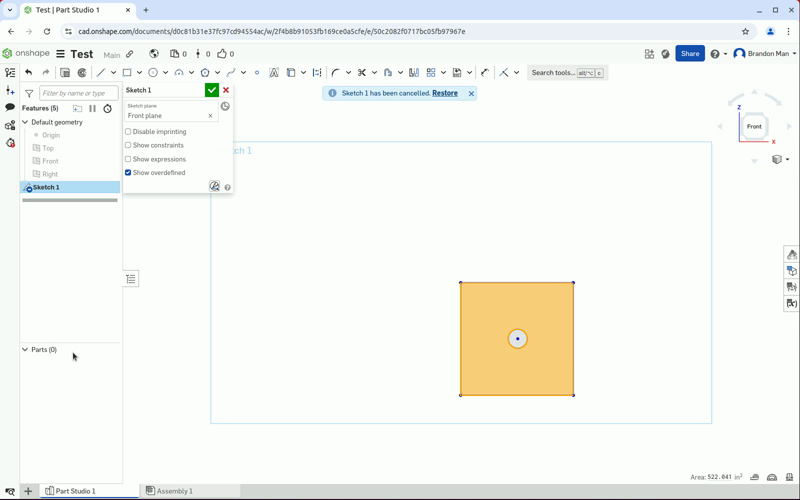
key(shift+e)
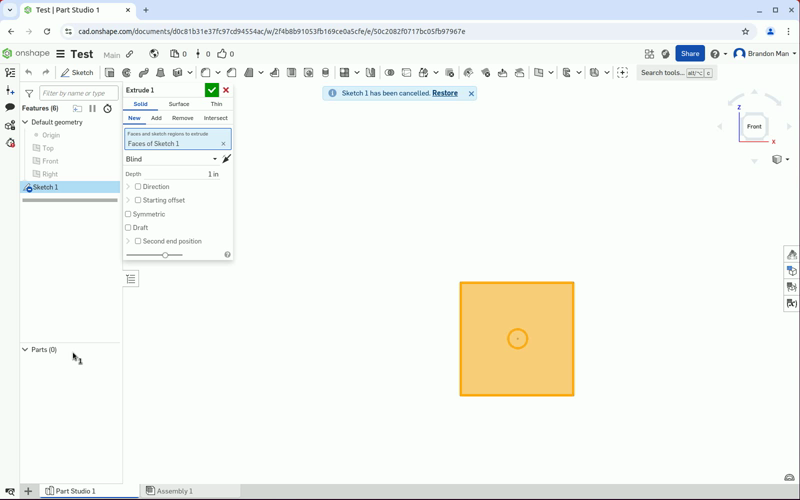
mouse_move(143, 106)
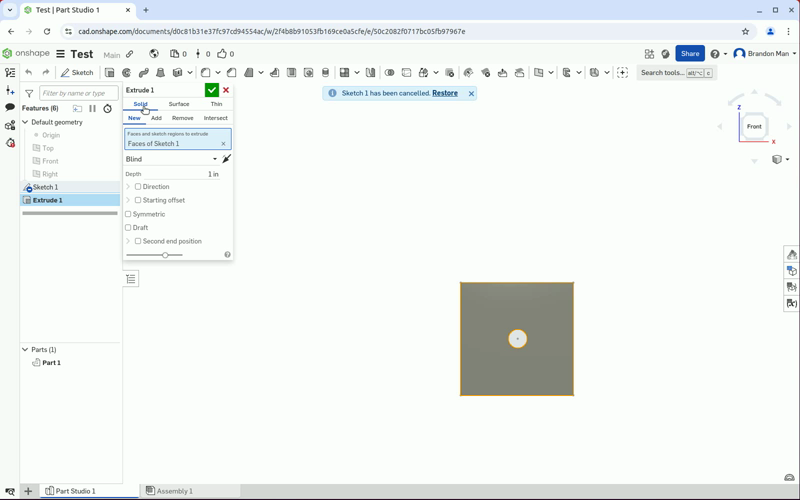
click(143, 106)
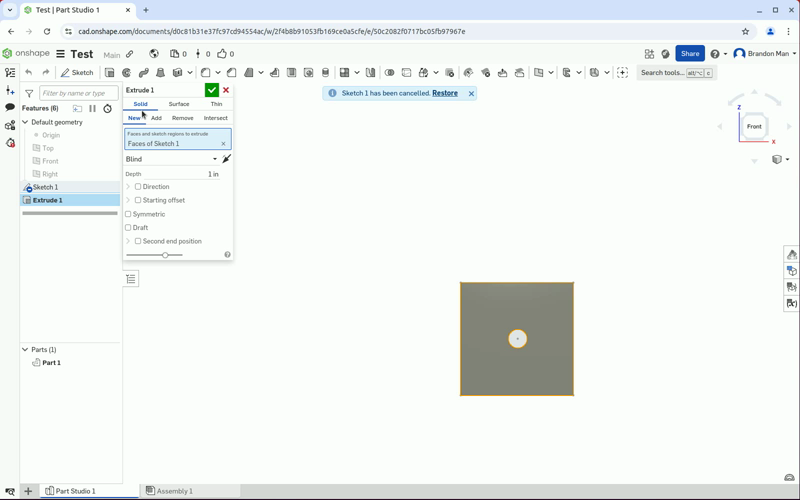
mouse_move(137, 120)
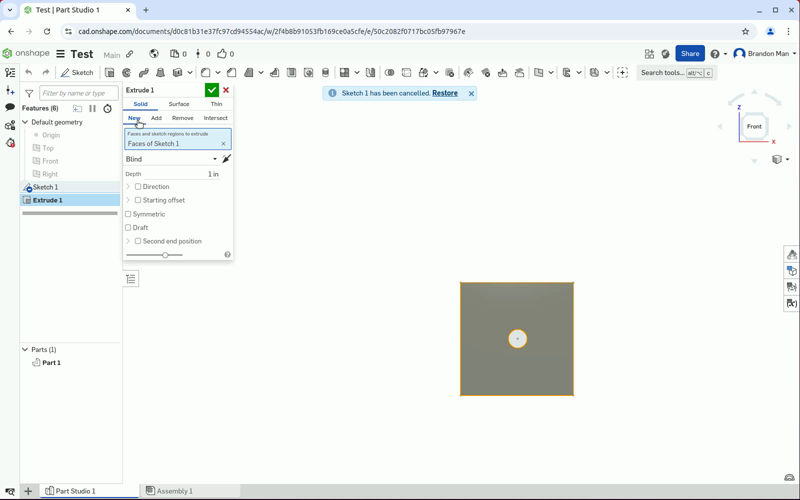
click(137, 120)
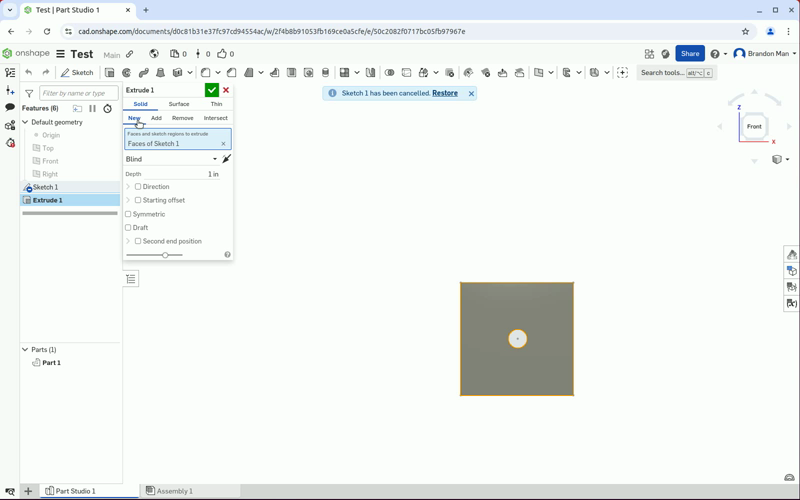
key(tab, 4)
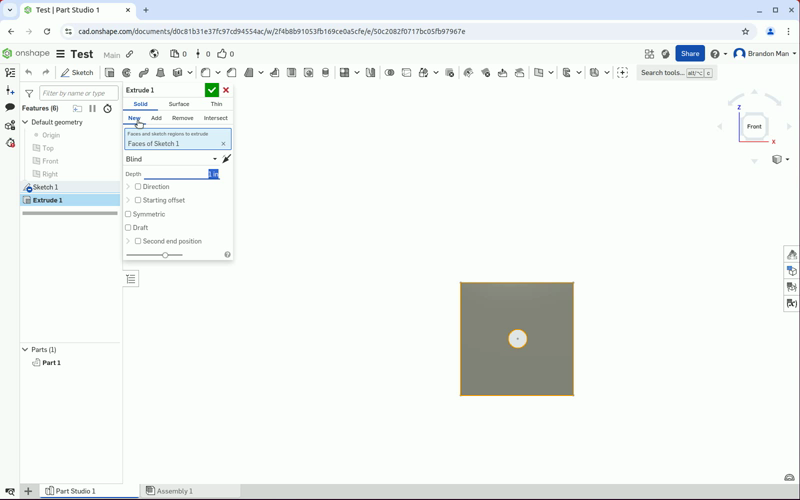
text(-3.851)
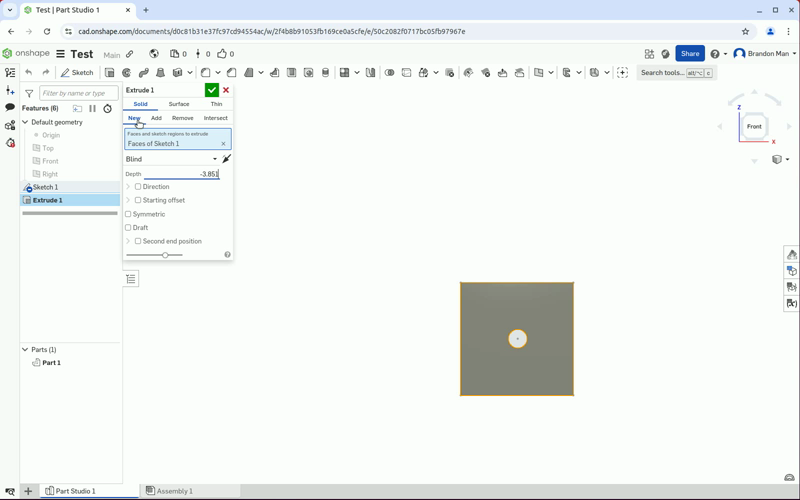
key(enter)
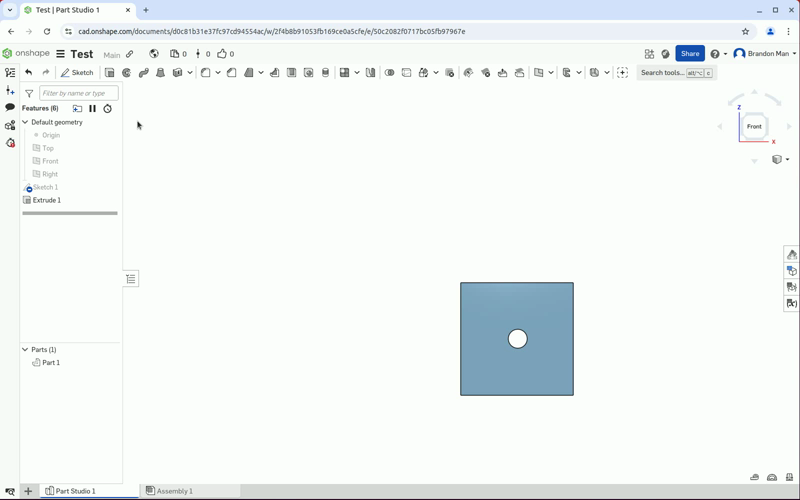
key(shift+h)
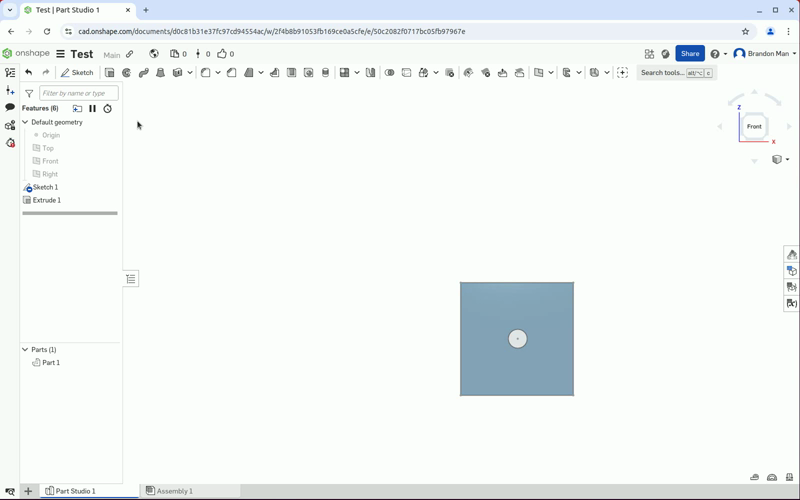
key(shift+h)
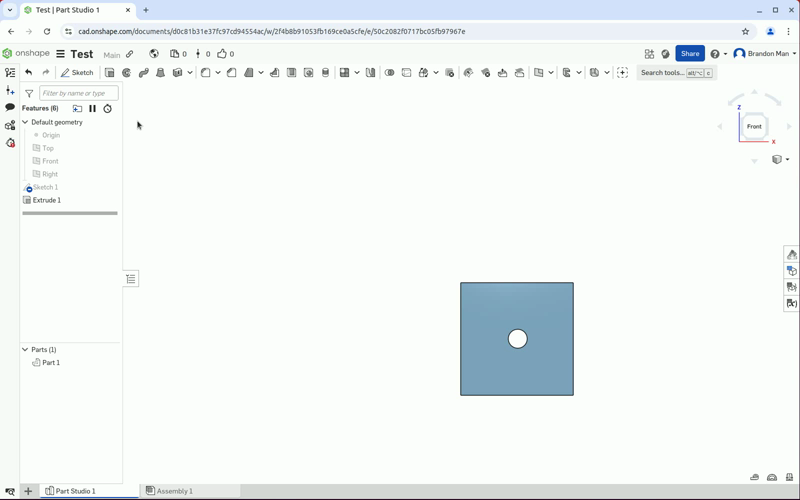
mouse_move(73, 189)
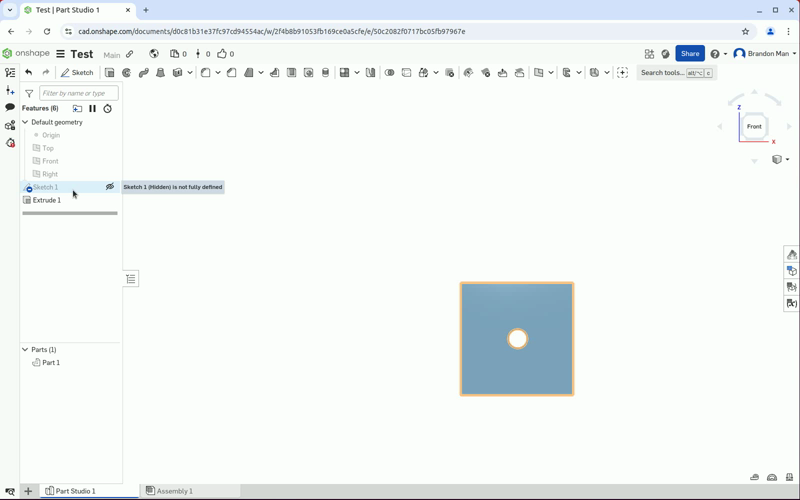
click(73, 189)
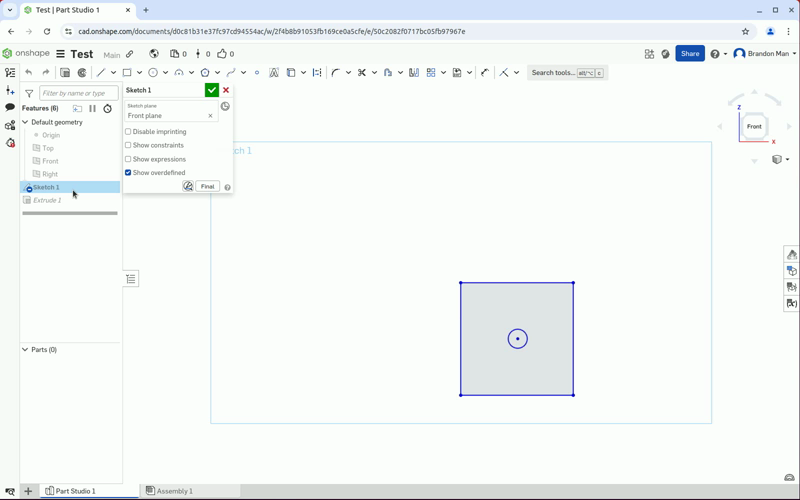
mouse_move(229, 92)
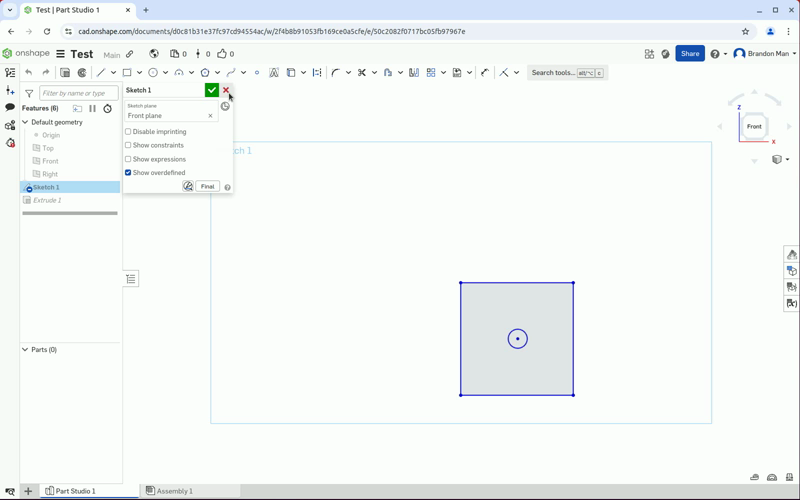
click(229, 92)
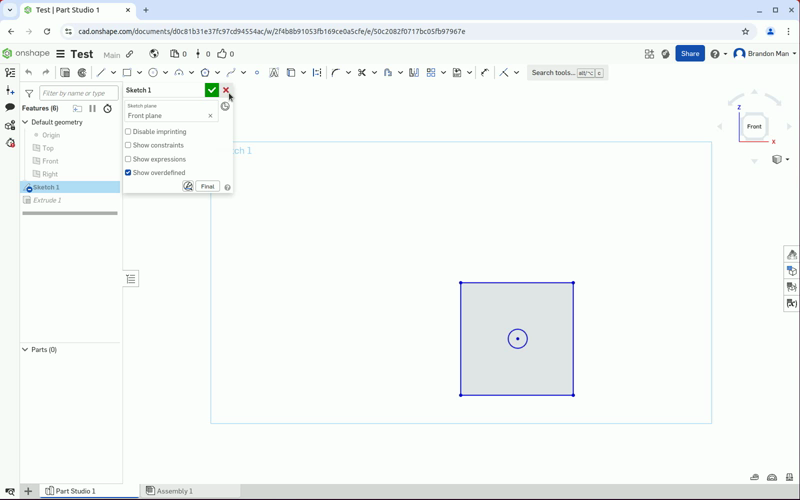
key(shift+s)
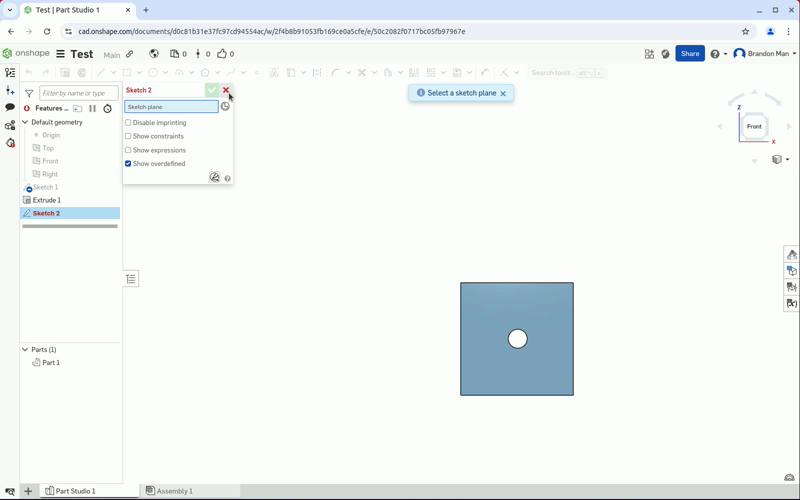
mouse_move(73, 163)
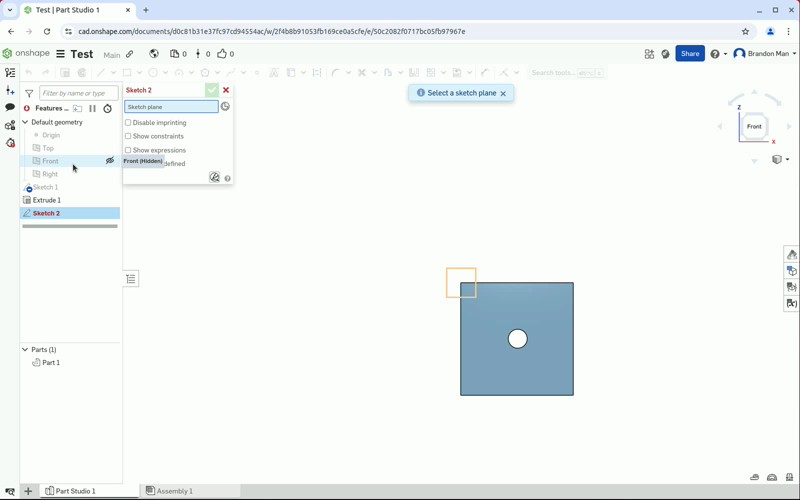
click(73, 163)
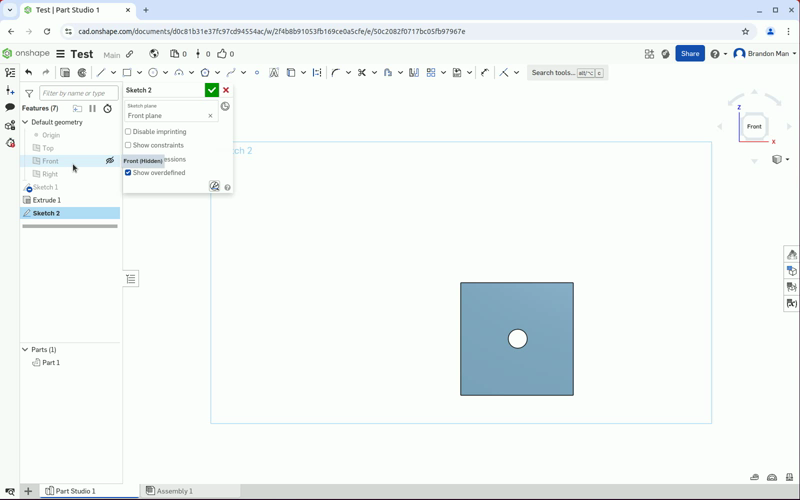
mouse_move(73, 352)
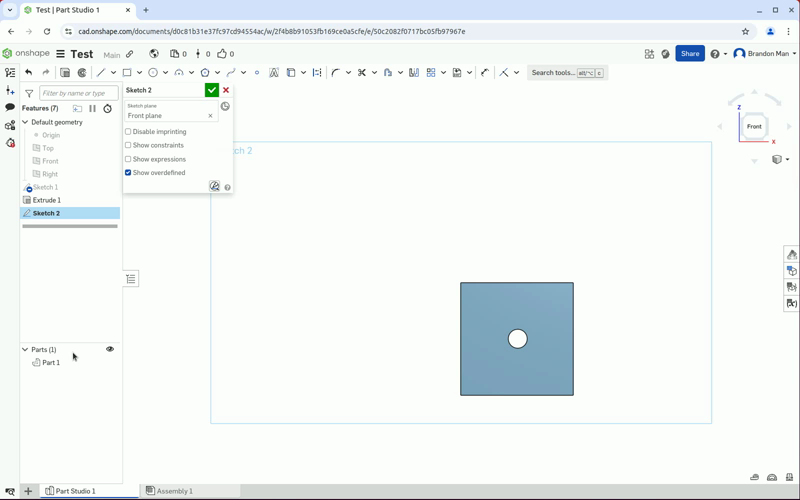
key(y)
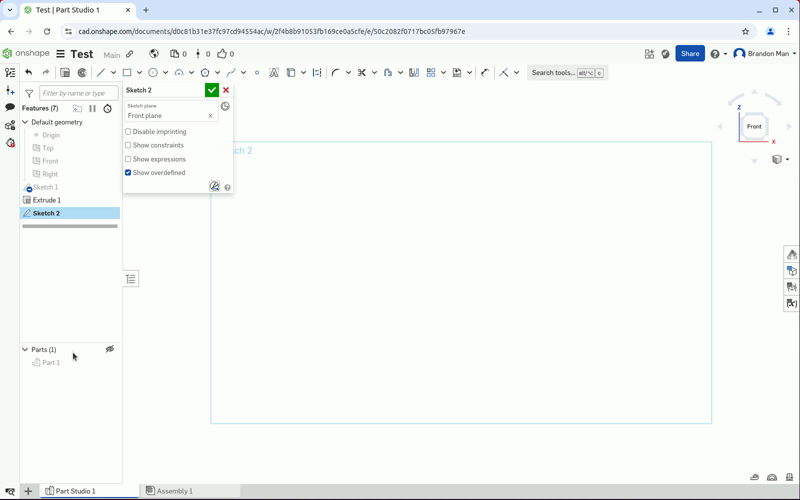
key(c)
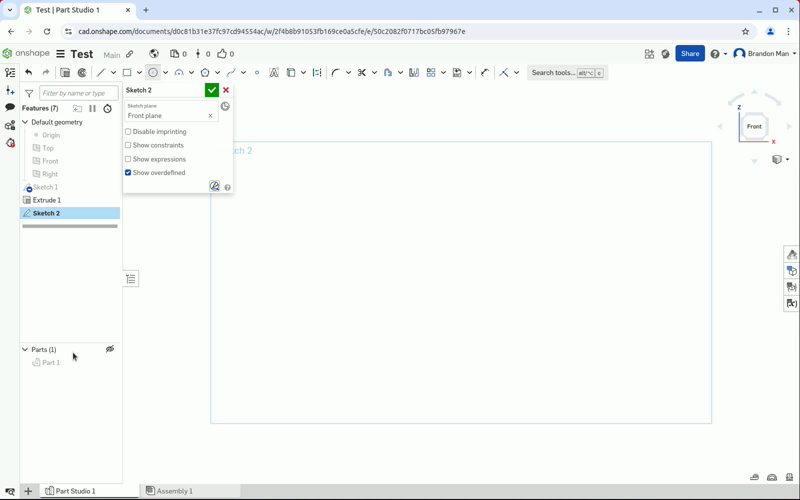
key_down(shift)
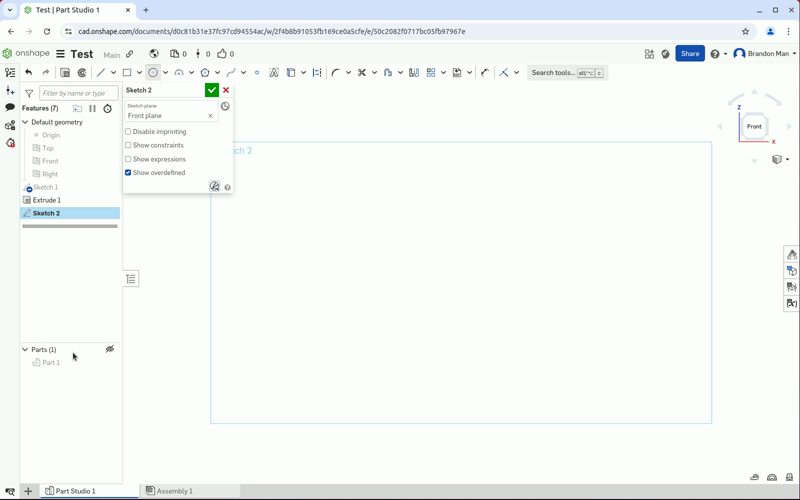
mouse_move(517, 339)
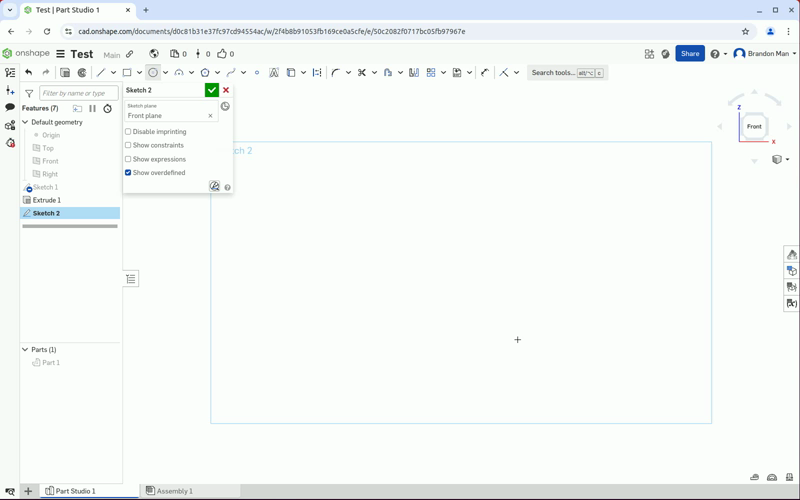
click(517, 339)
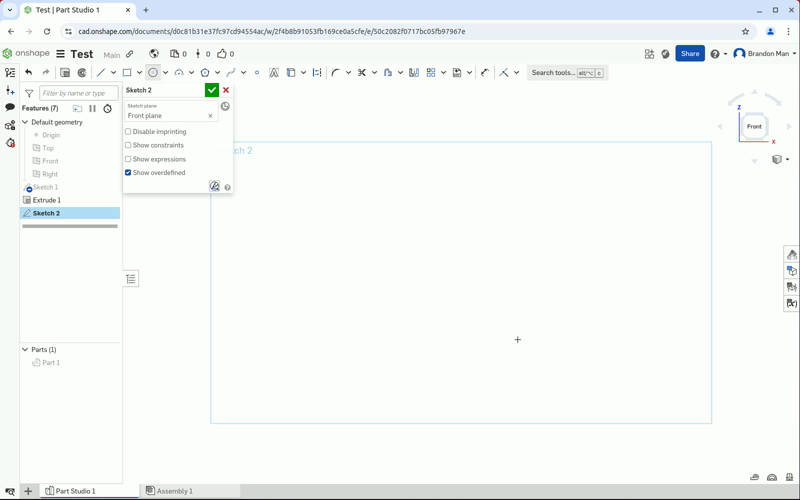
key_up(shift)
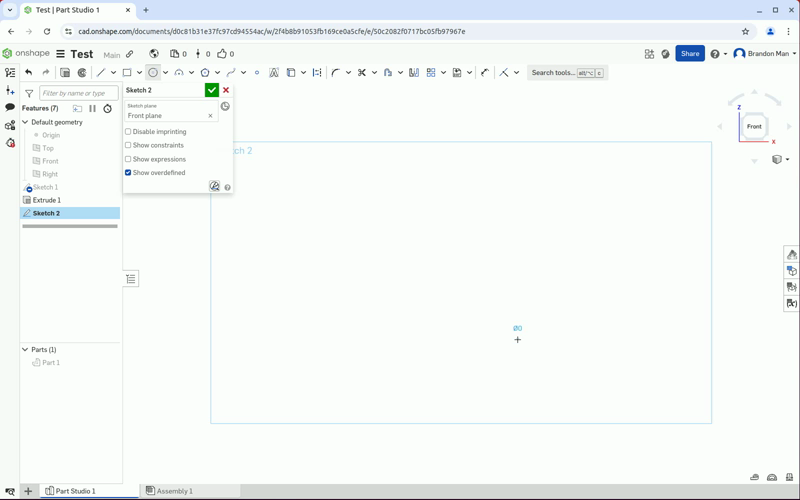
mouse_move(527, 339)
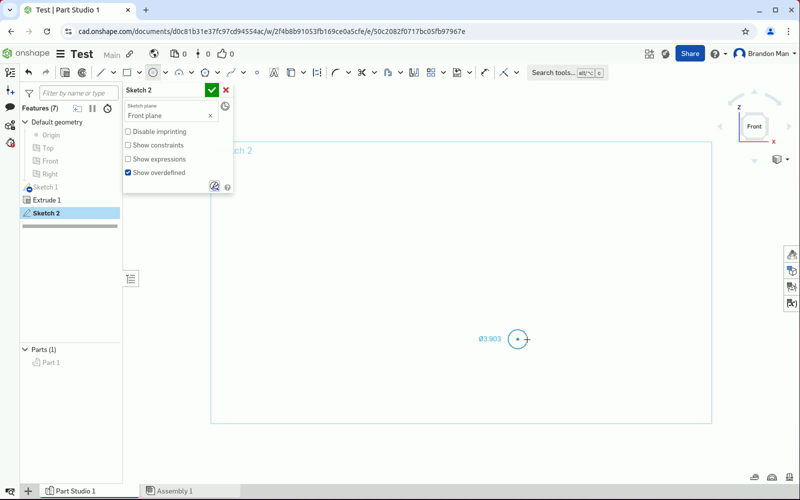
click(527, 339)
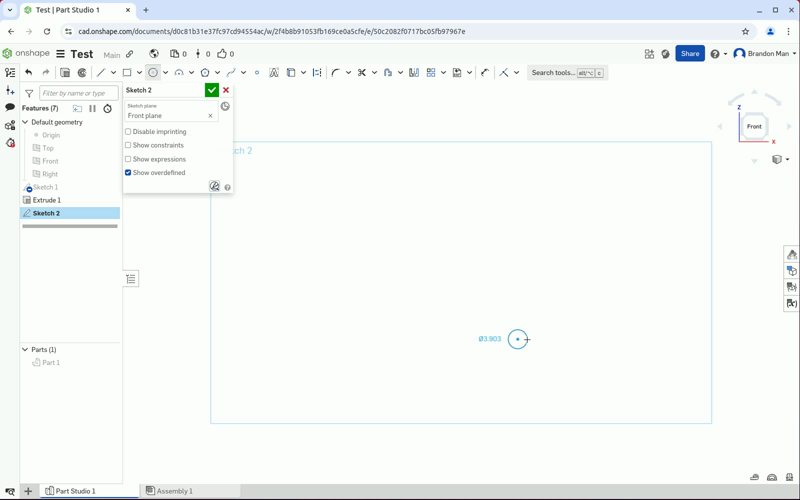
key(esc)
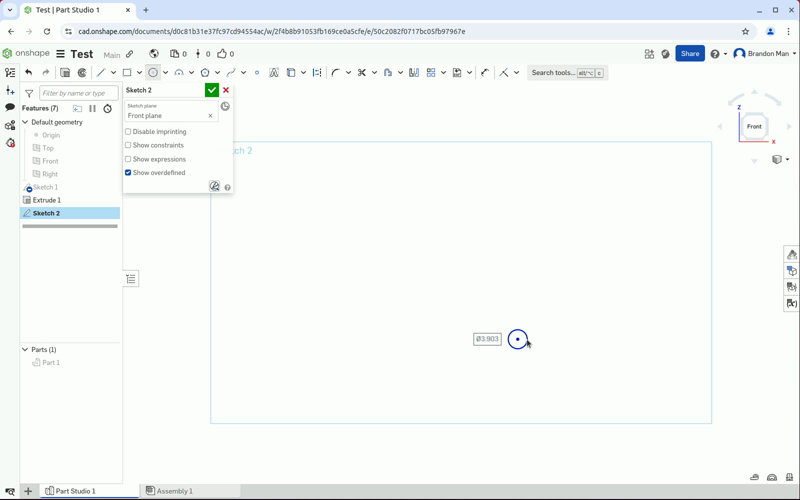
mouse_move(517, 336)
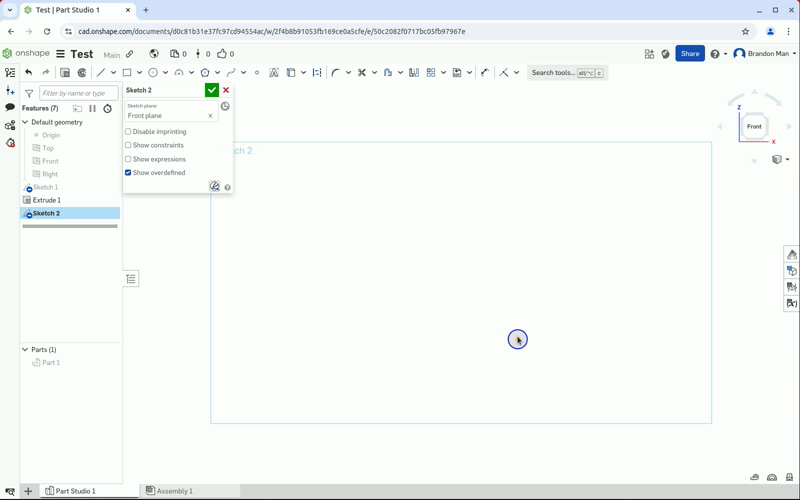
scroll(6)
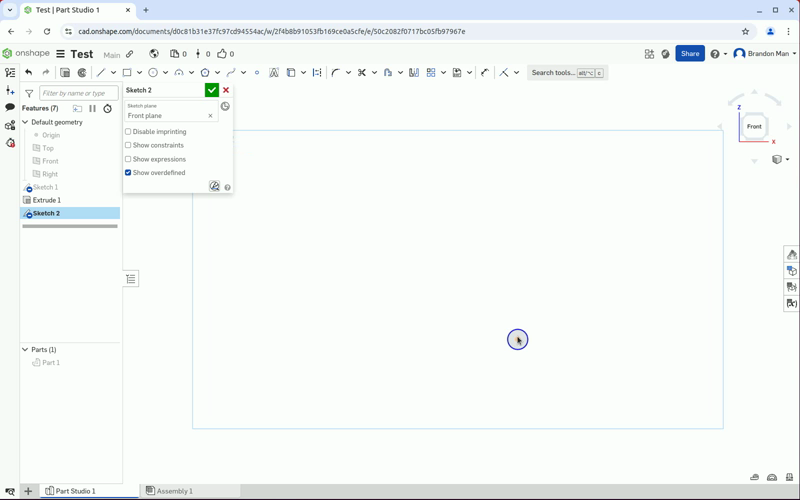
scroll(6)
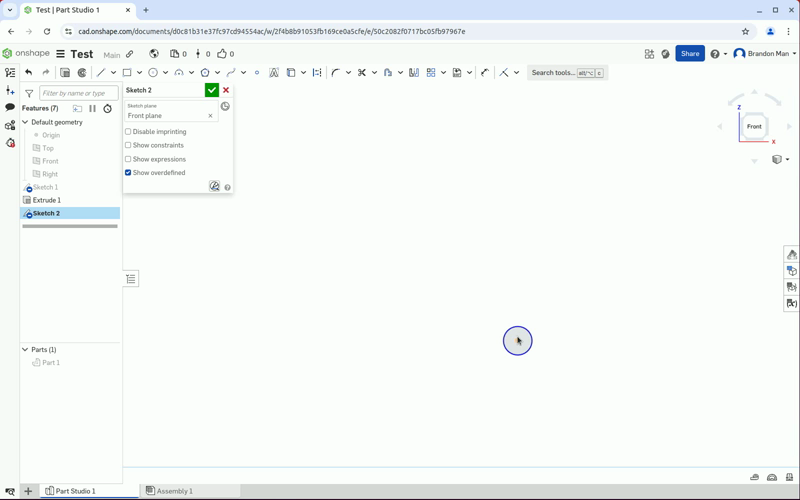
scroll(6)
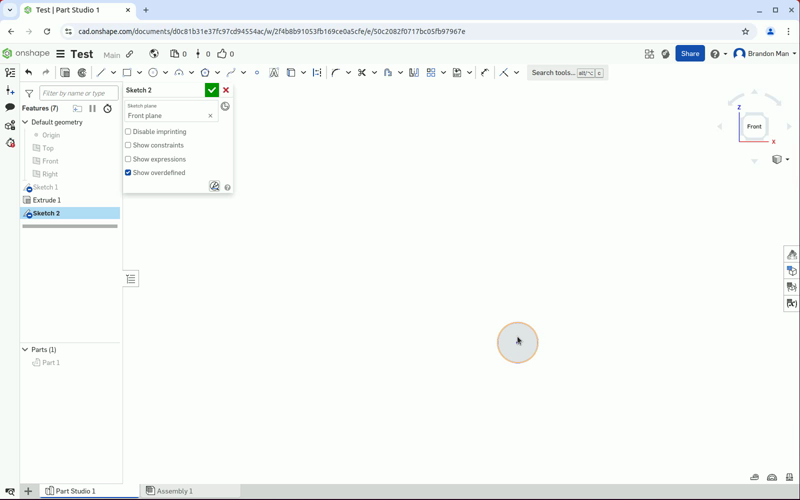
scroll(6)
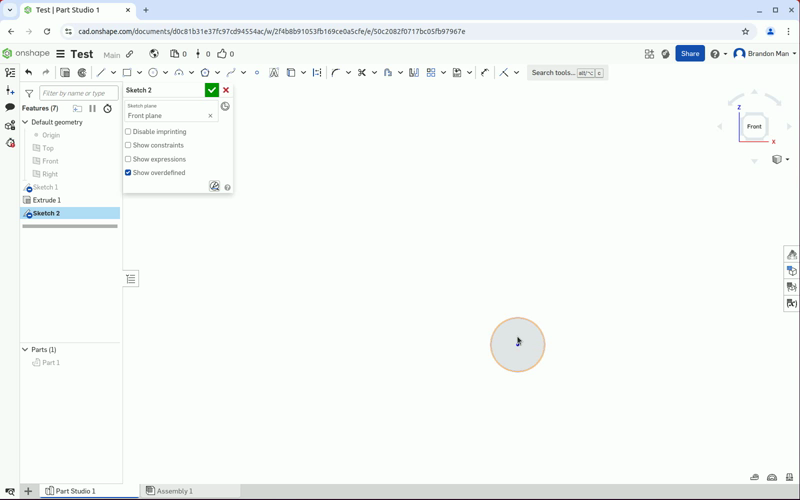
scroll(6)
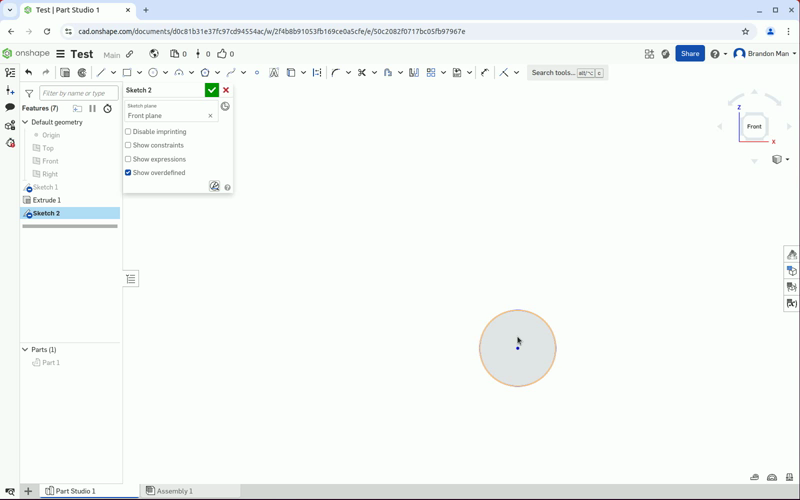
scroll(6)
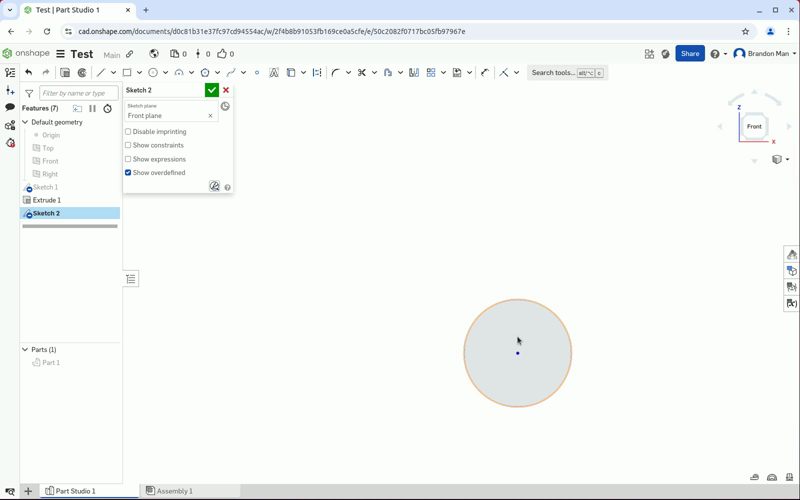
scroll(6)
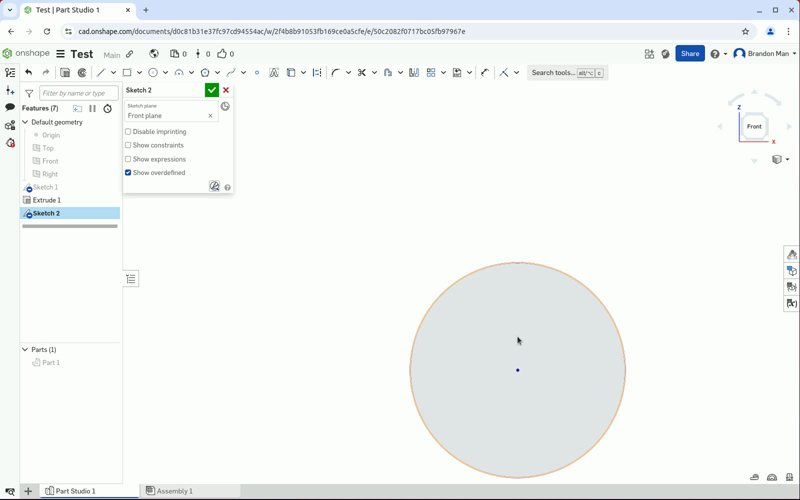
click(517, 336)
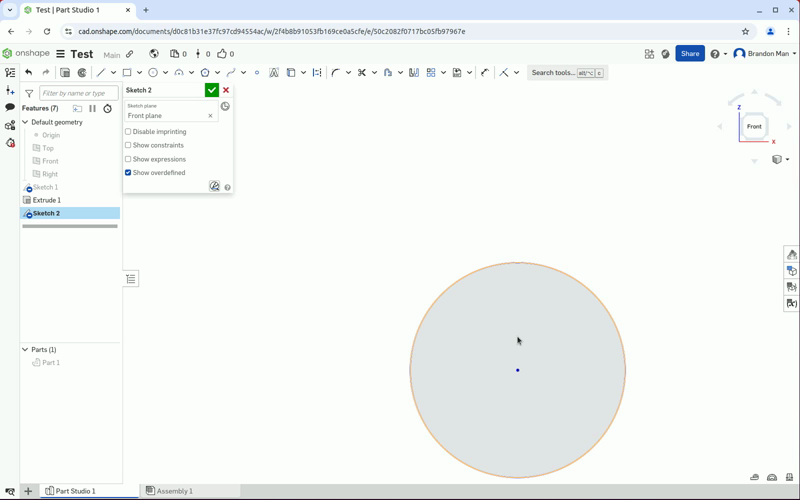
scroll(-6)
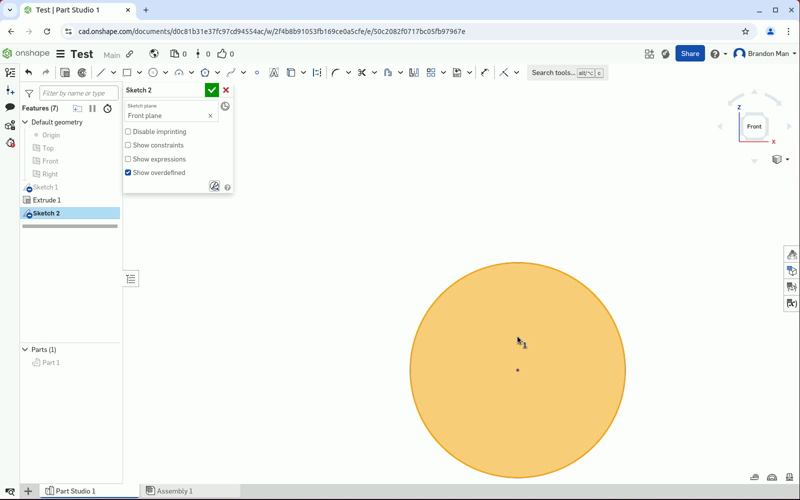
scroll(-6)
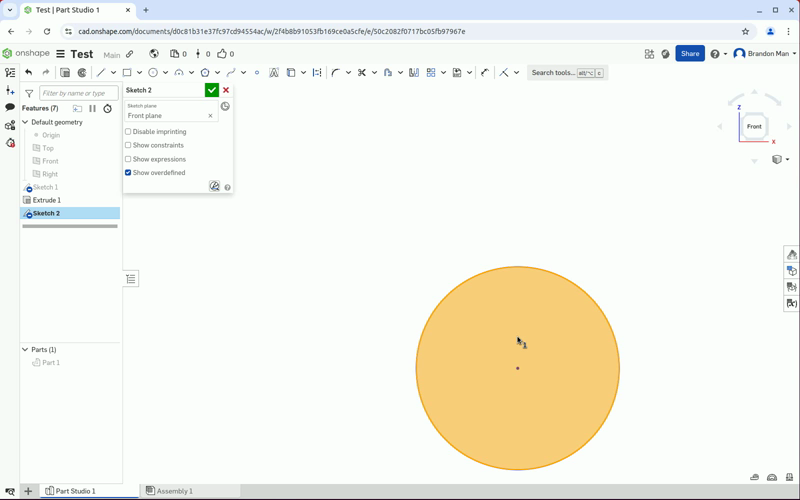
scroll(-6)
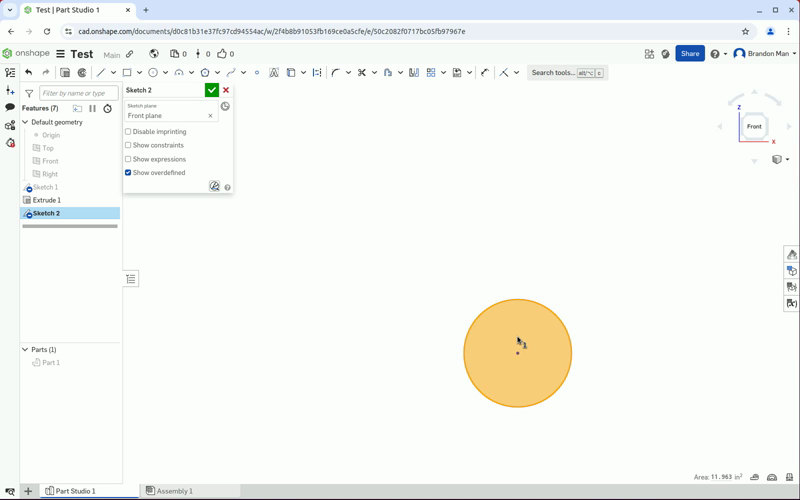
scroll(-6)
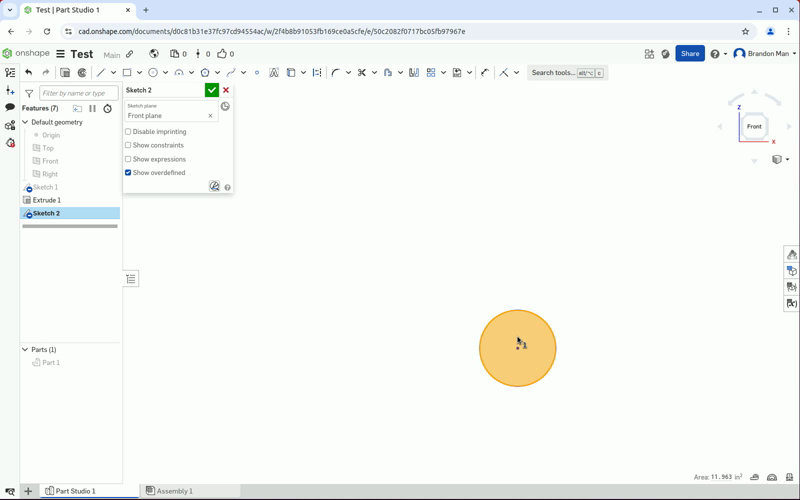
scroll(-6)
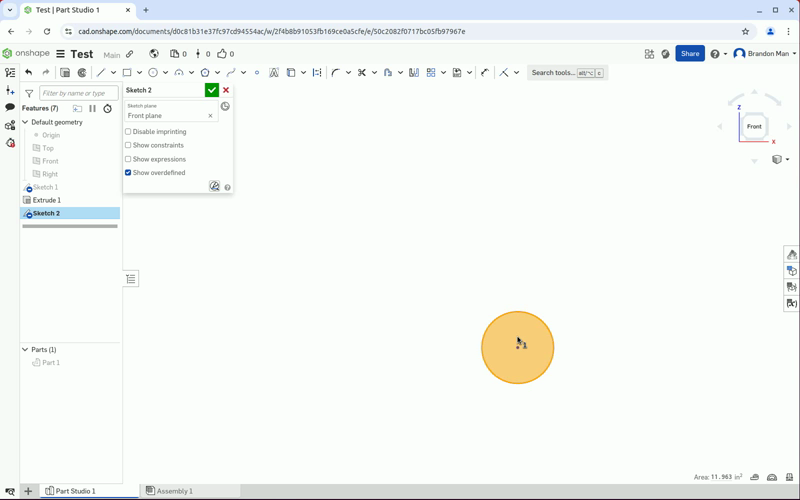
scroll(-6)
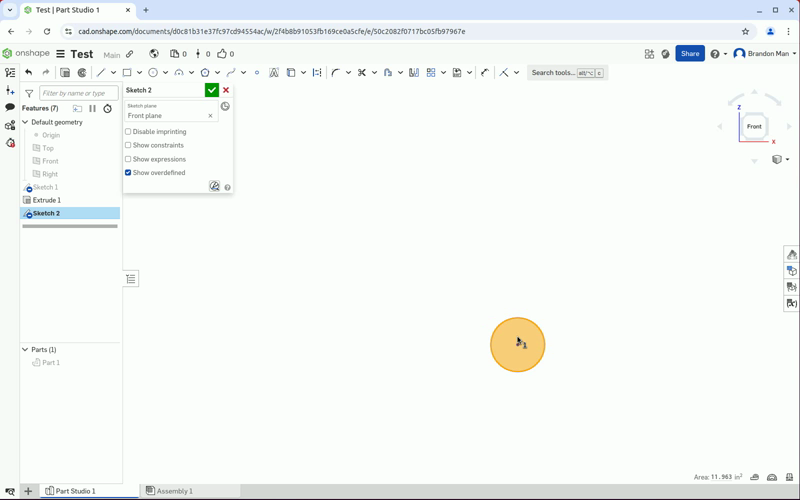
scroll(-6)
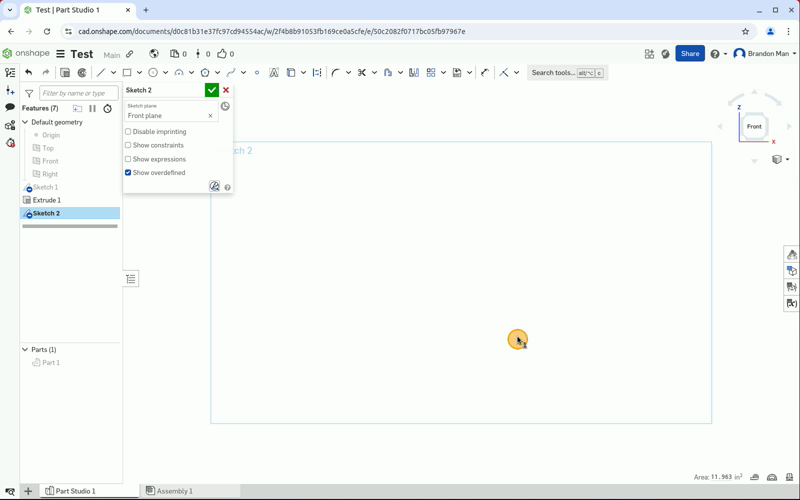
mouse_move(73, 352)
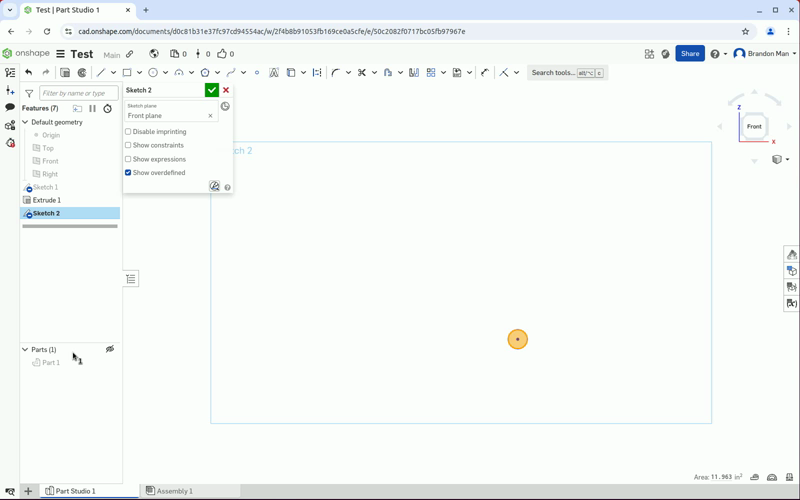
key(shift+y)
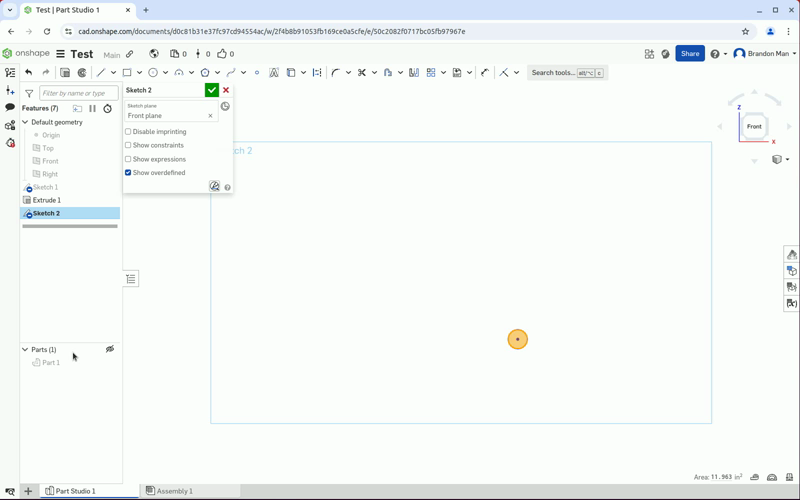
key(shift+e)
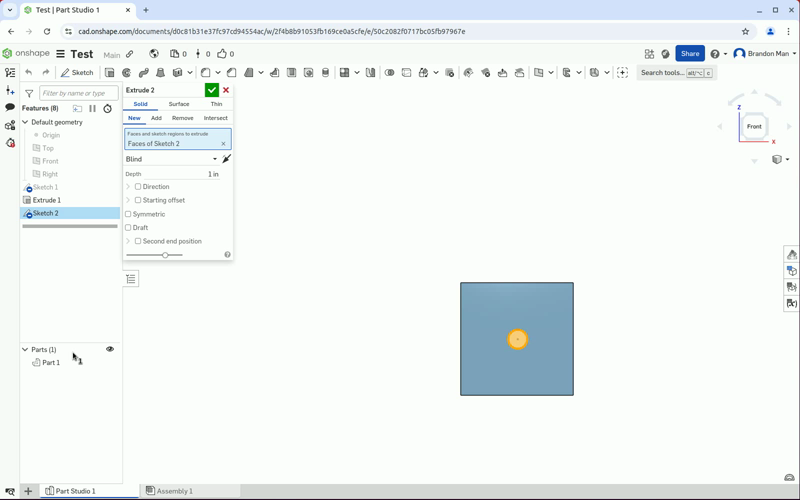
mouse_move(143, 106)
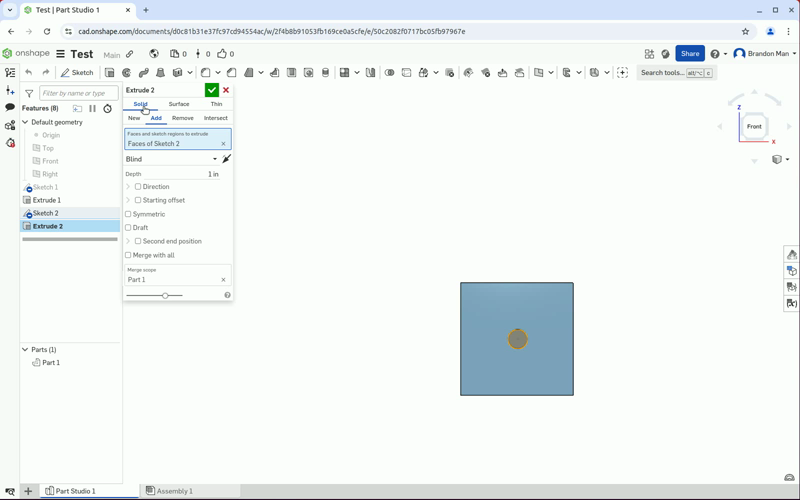
click(143, 106)
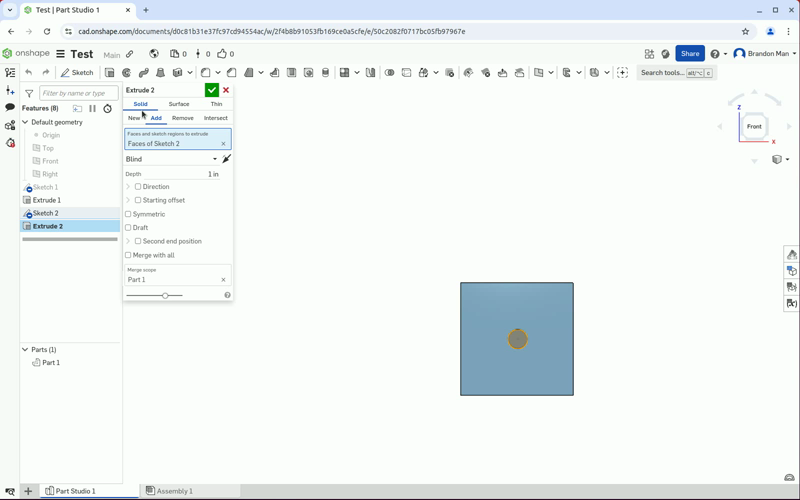
mouse_move(137, 120)
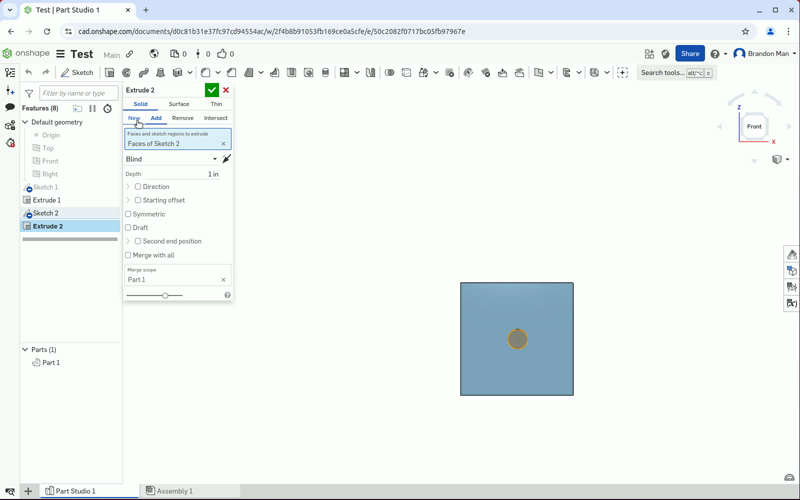
click(137, 120)
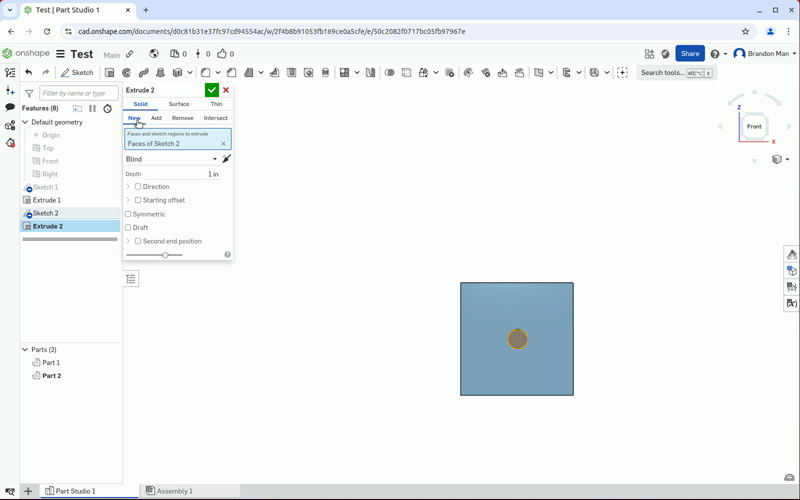
key(tab, 4)
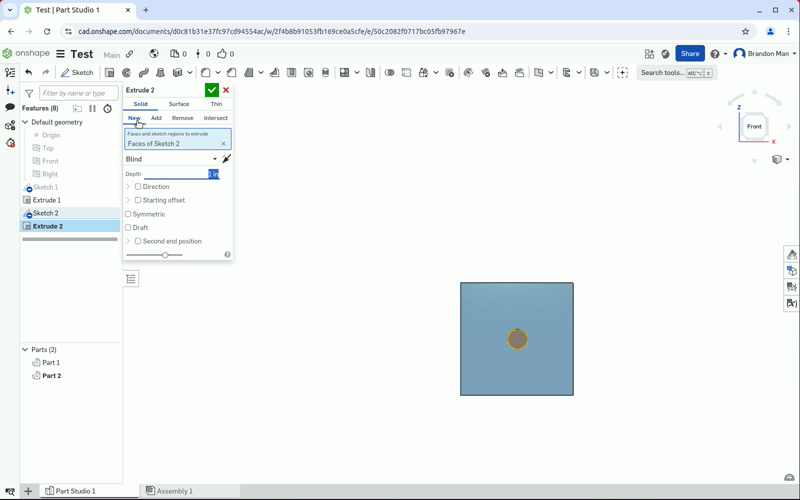
text(15.405)
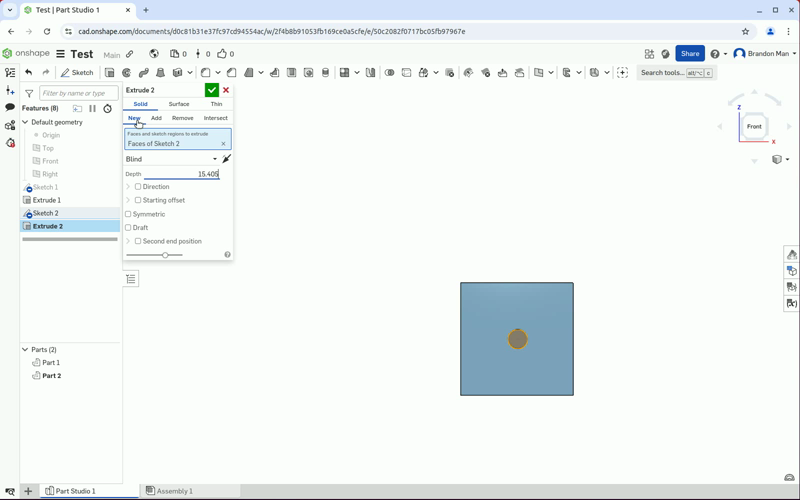
key(tab, 3)
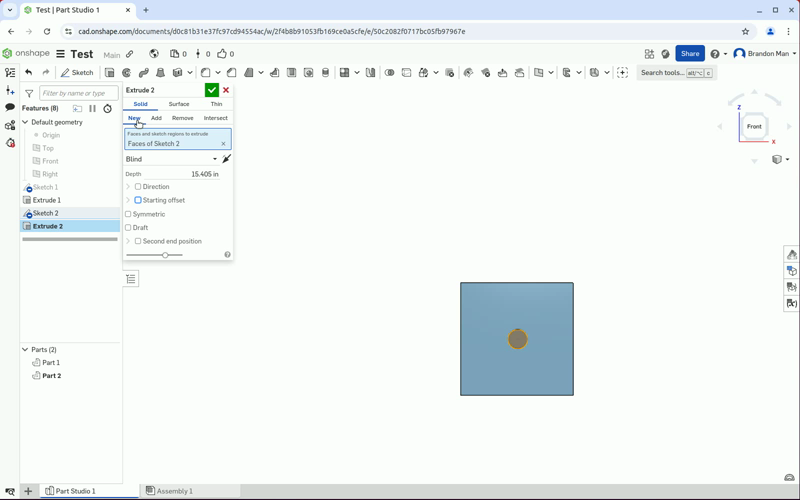
key(tab, 2)
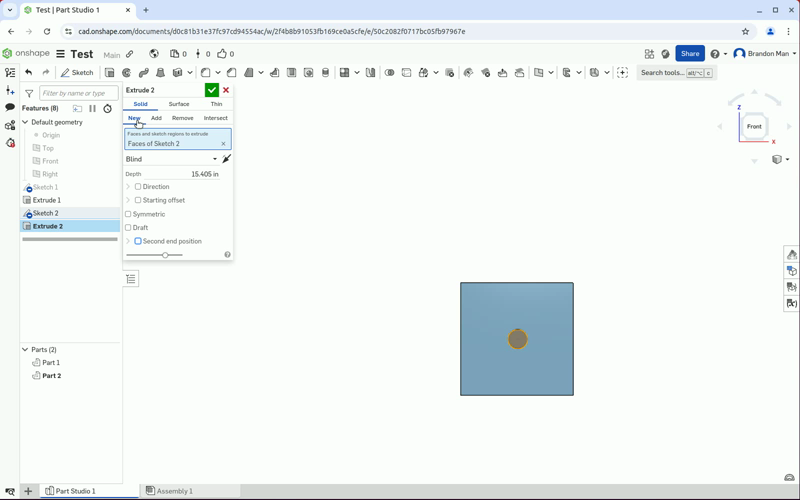
key(space)
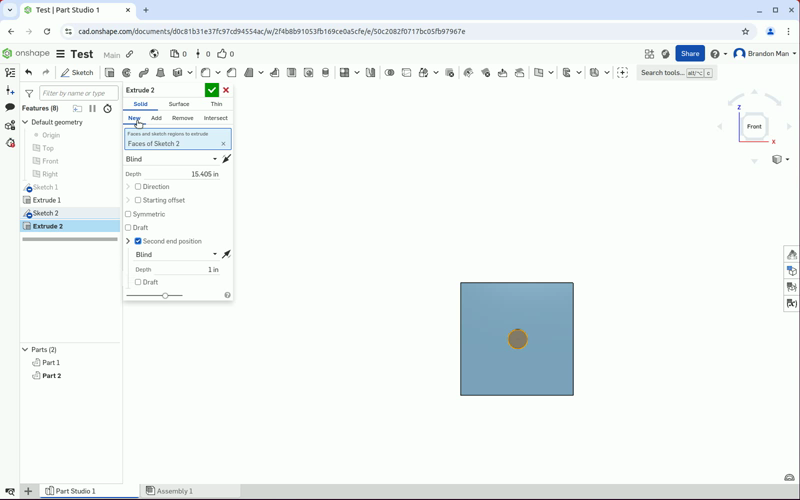
key(tab, 3)
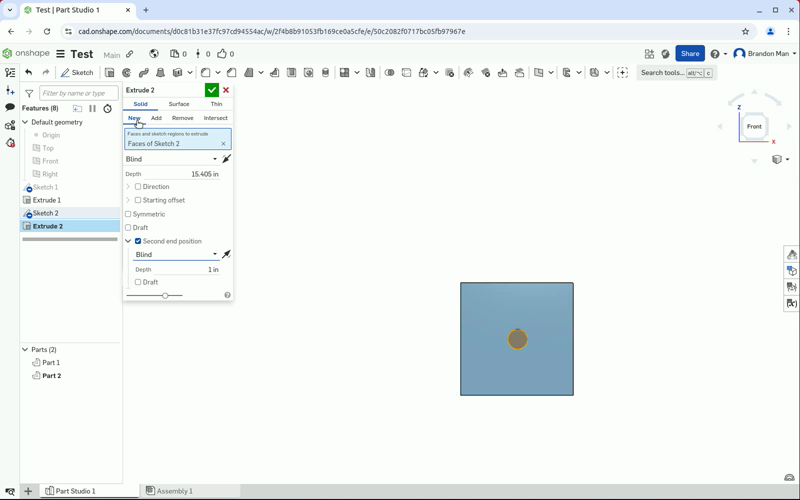
text(3.851)
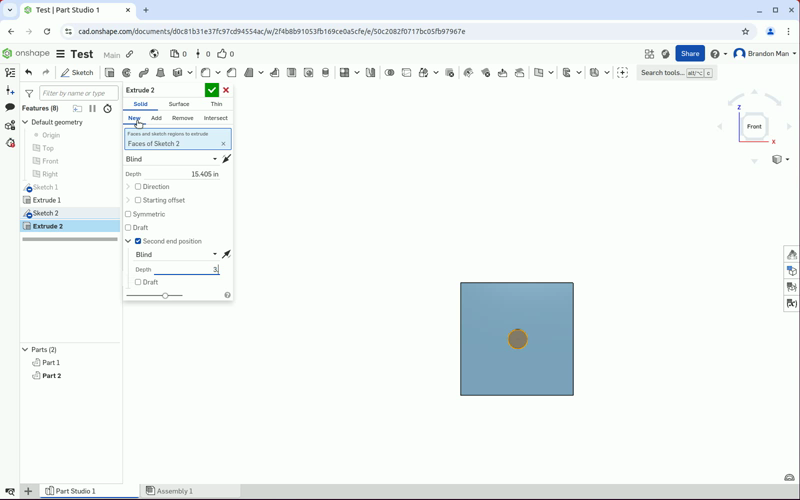
key(enter)
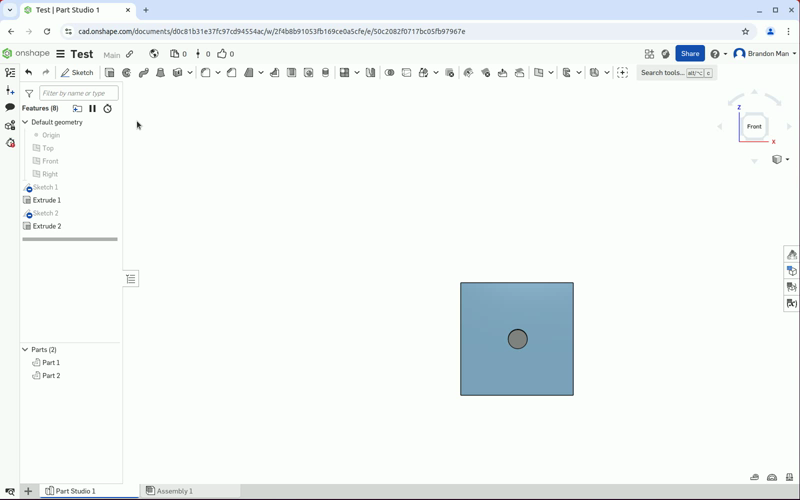
key(shift+h)
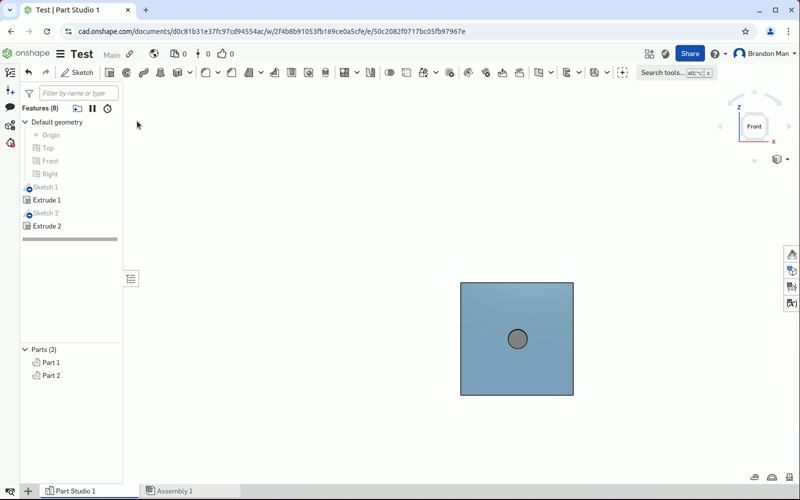
key(shift+h)
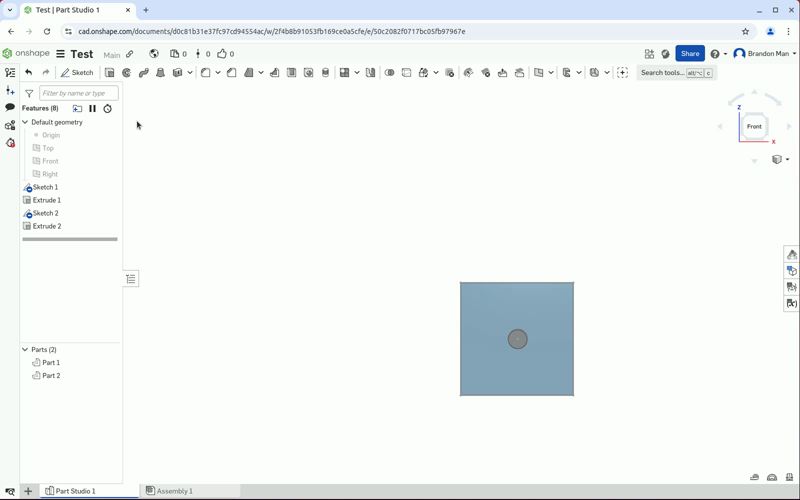
key(shift+7)
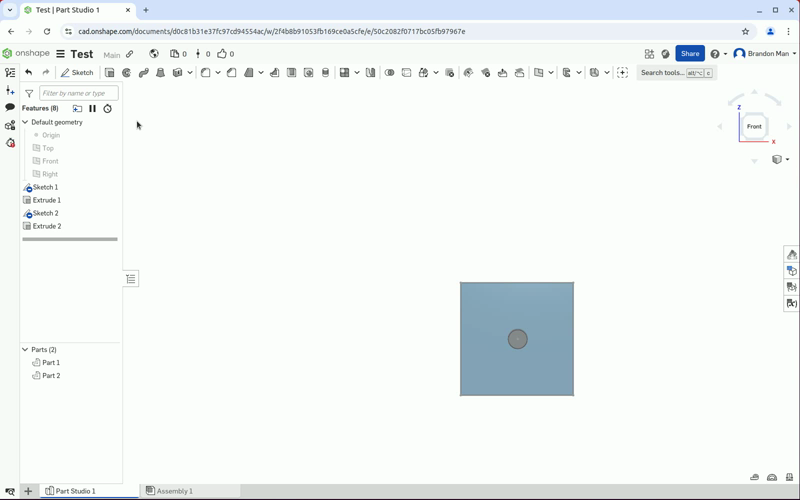
key(left, 2)
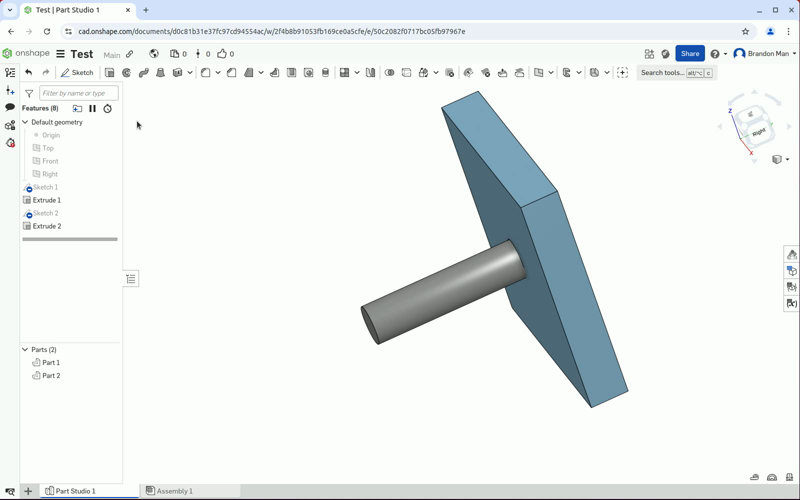
key(down, 2)
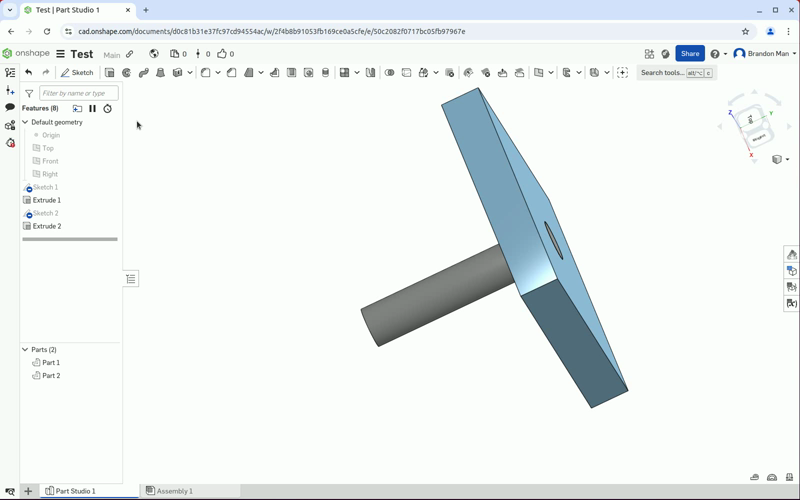
key(up, 2)
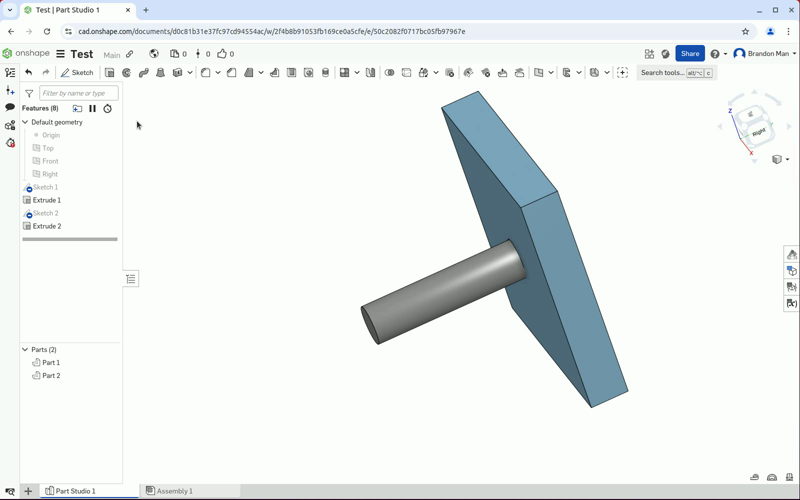
key(right, 2)
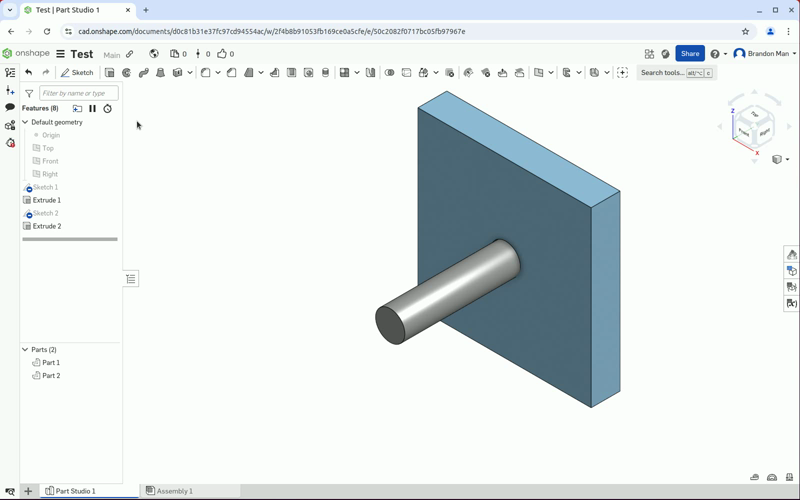
mouse_move(73, 189)
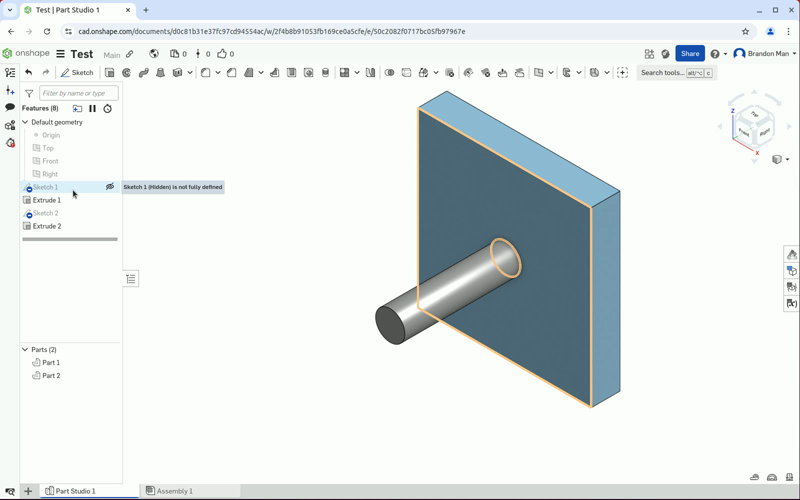
click(73, 189)